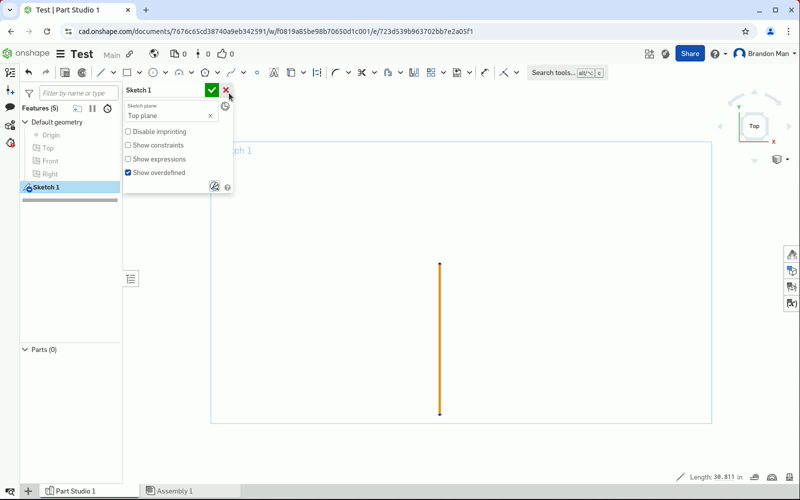
key(shift+h)
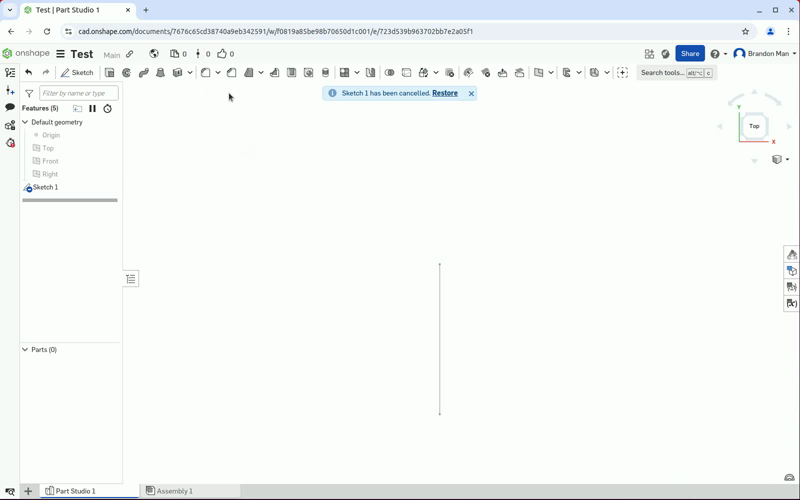
key(shift+s)
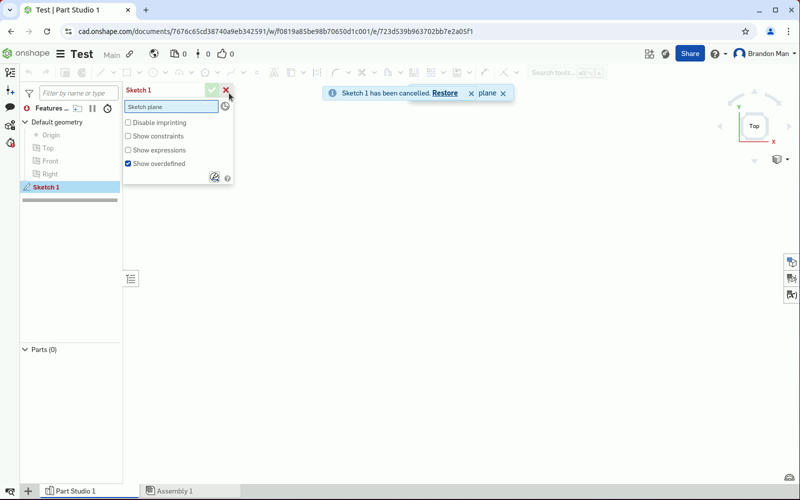
mouse_move(73, 150)
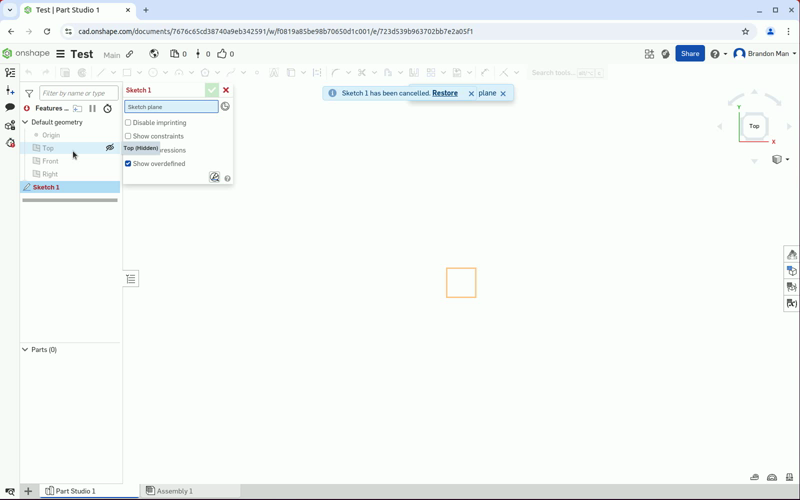
click(73, 150)
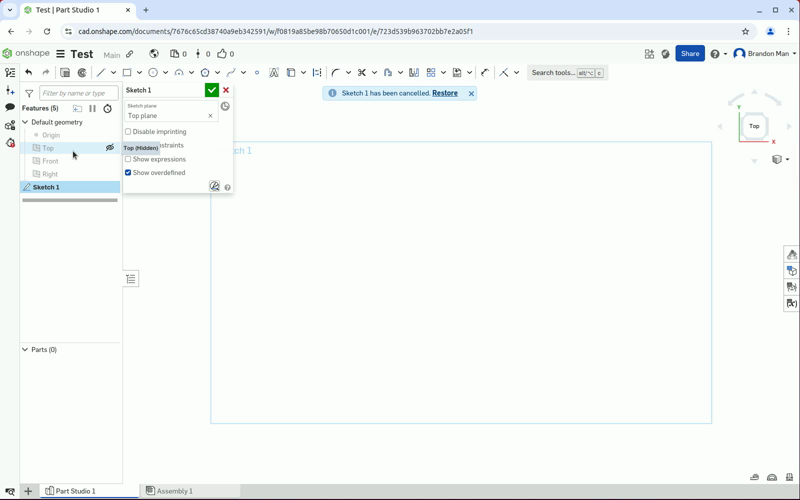
mouse_move(73, 352)
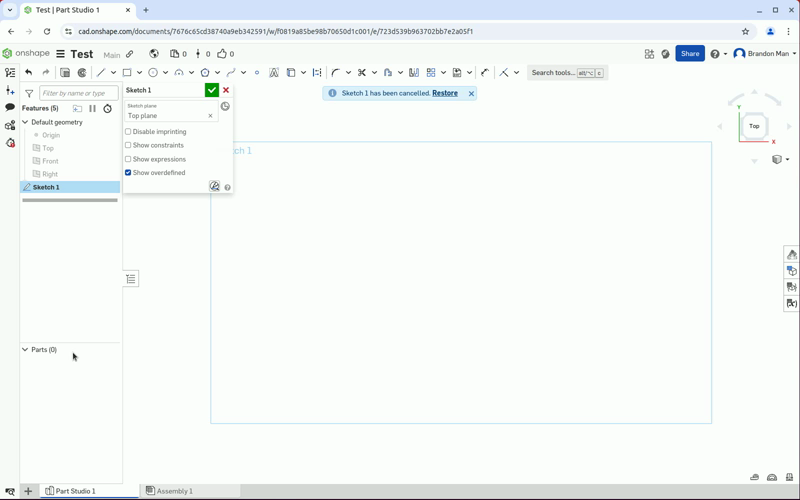
key(y)
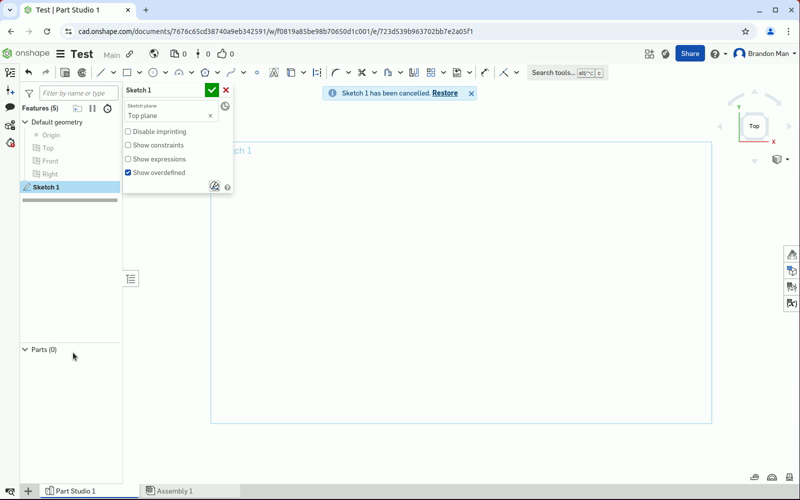
key(l)
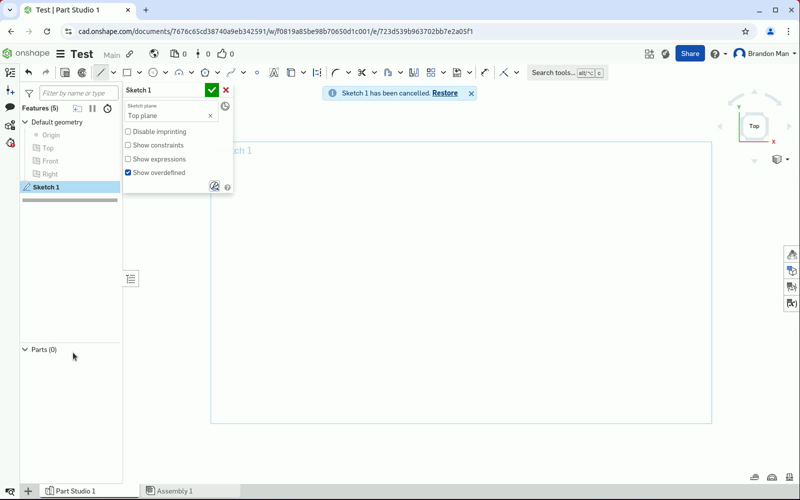
key_down(shift)
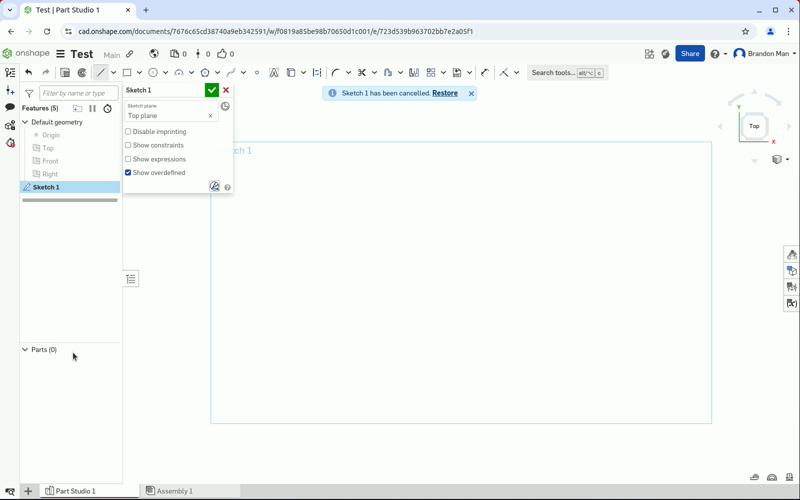
mouse_move(353, 354)
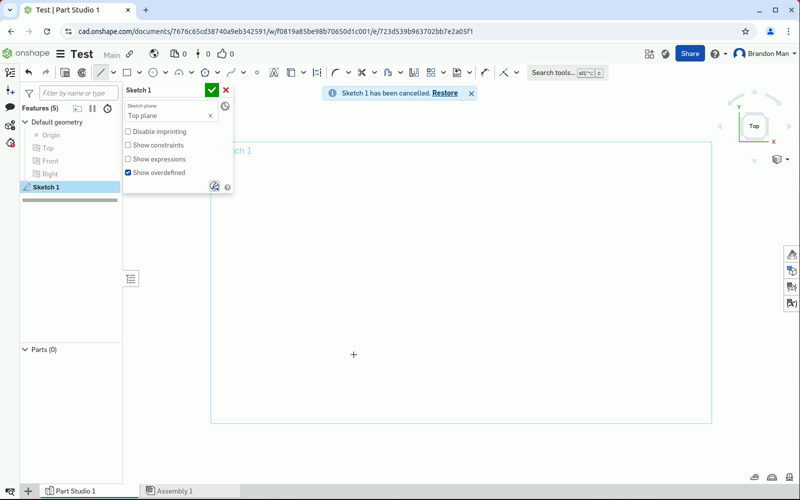
click(353, 354)
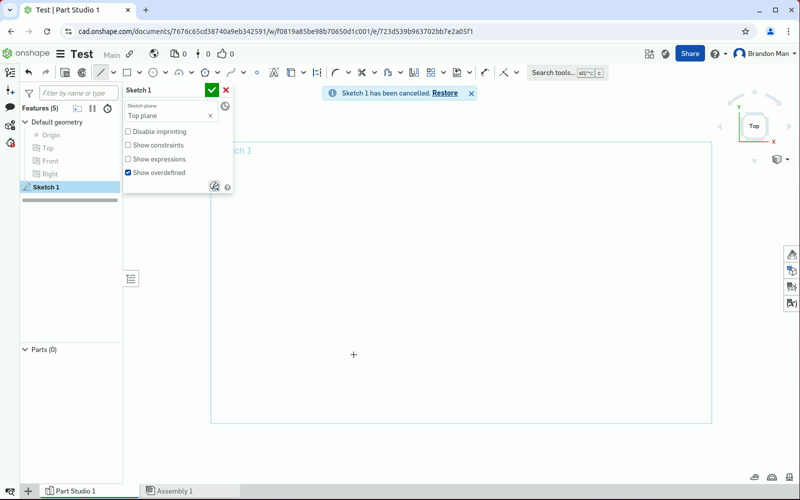
key_up(shift)
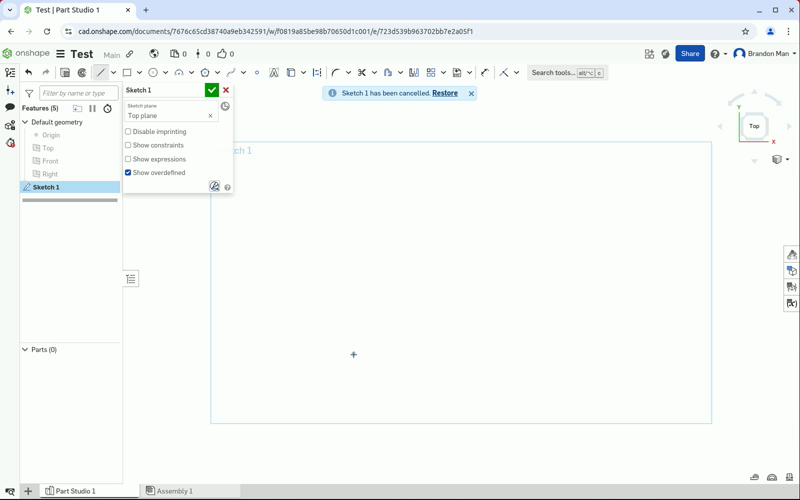
key_down(shift)
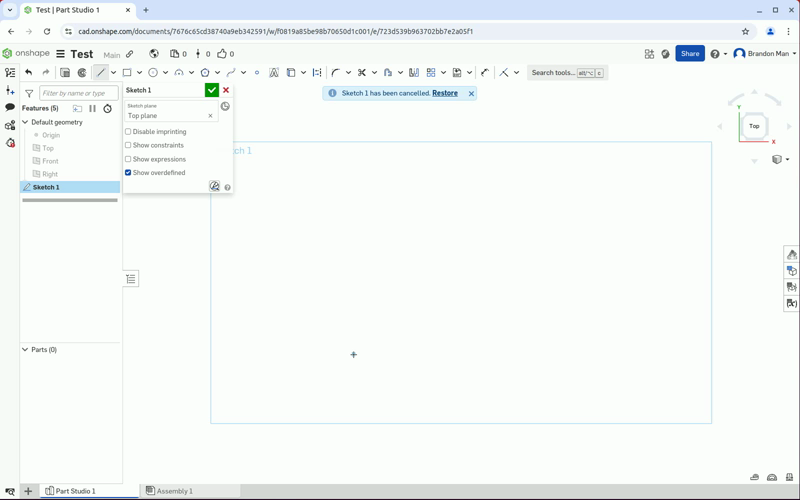
mouse_move(567, 354)
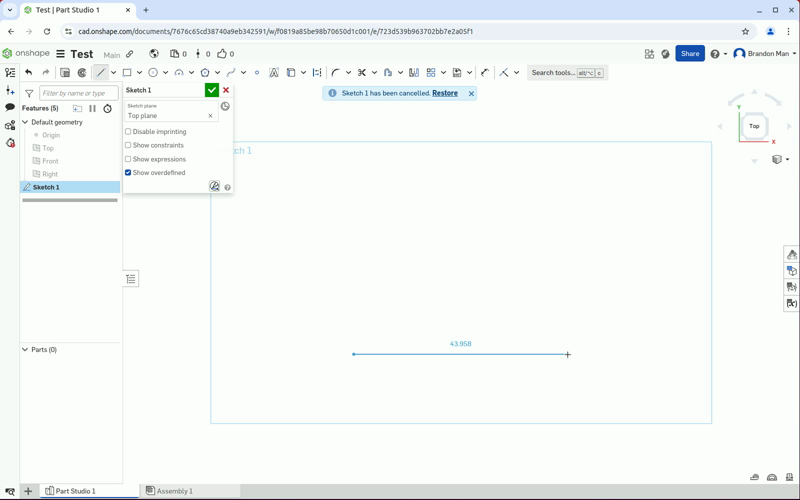
click(567, 354)
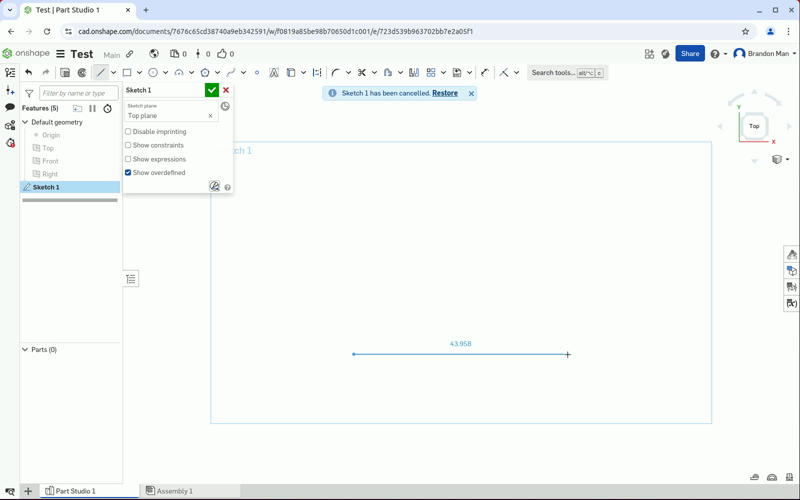
key_up(shift)
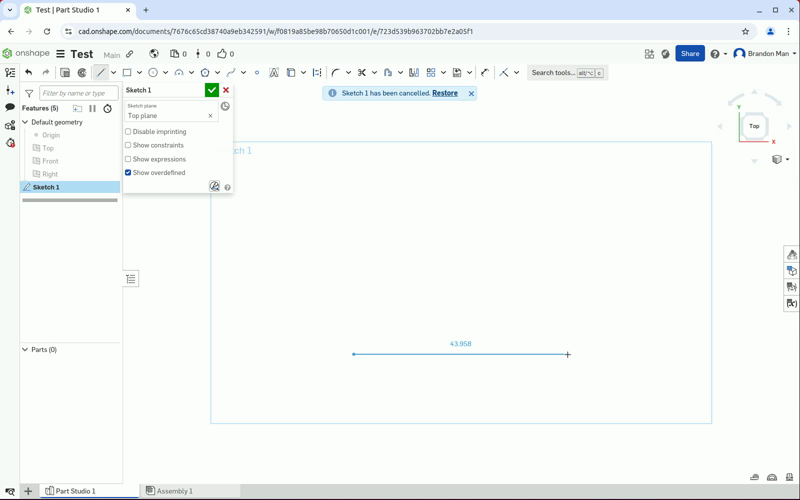
key_down(shift)
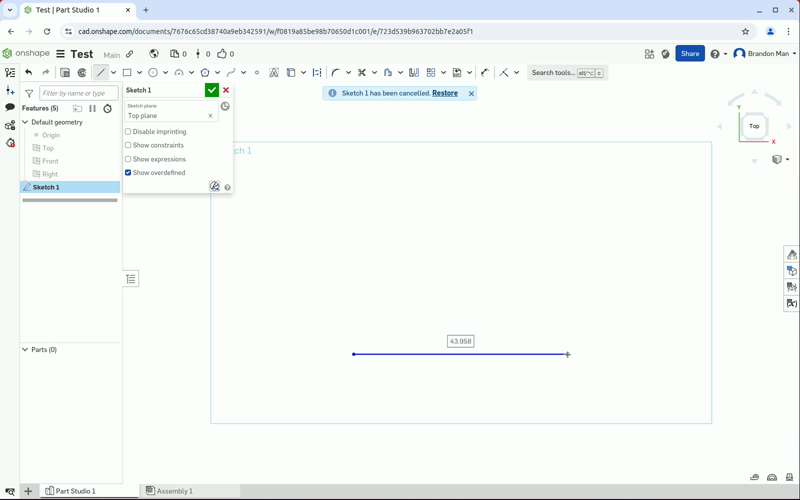
mouse_move(567, 213)
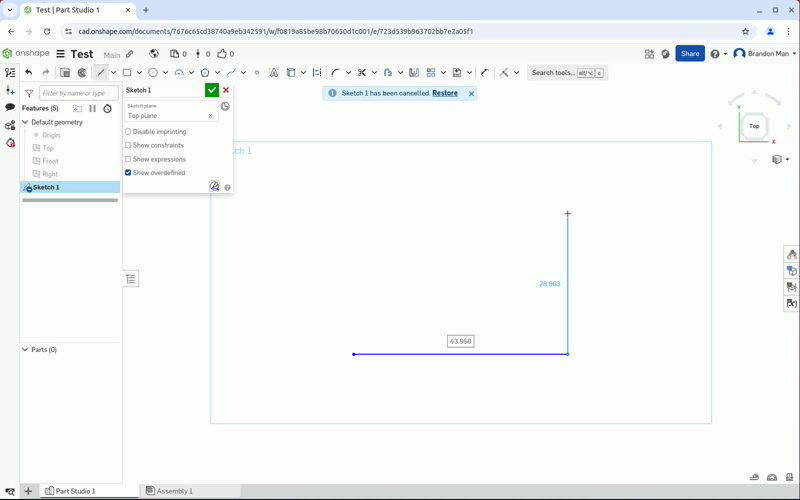
click(567, 213)
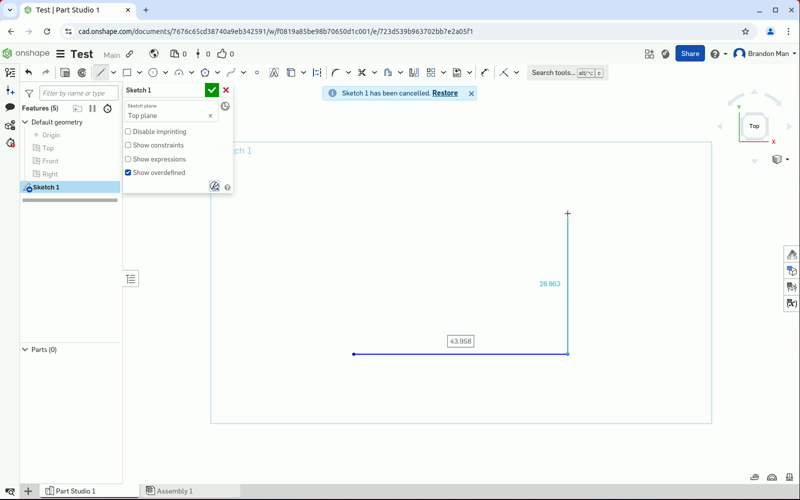
key_up(shift)
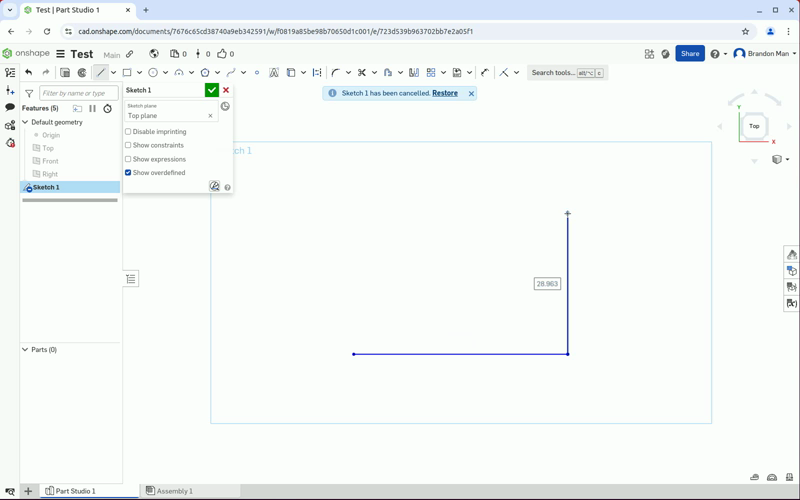
key_down(shift)
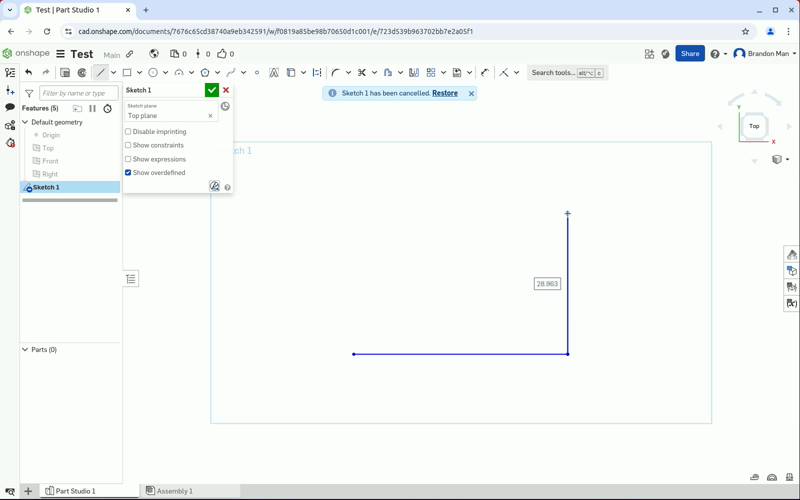
mouse_move(353, 213)
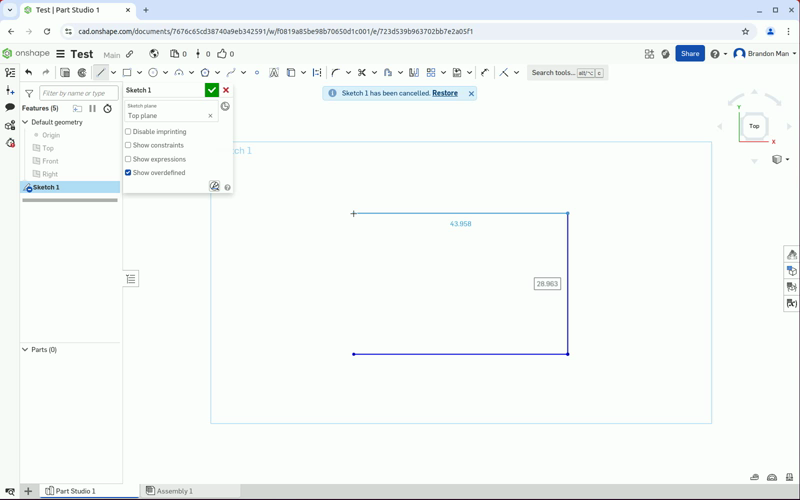
click(353, 213)
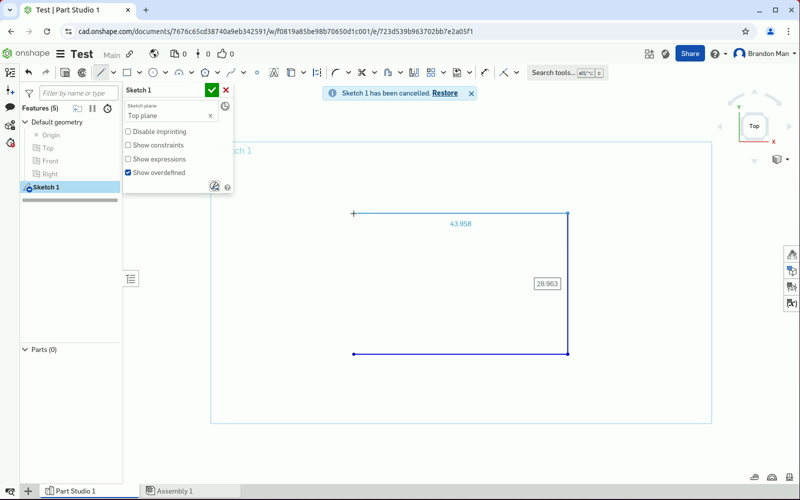
key_up(shift)
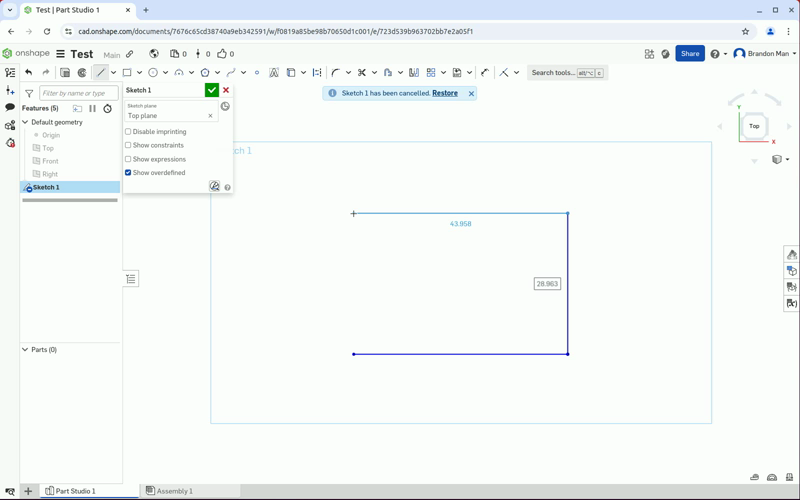
key_down(shift)
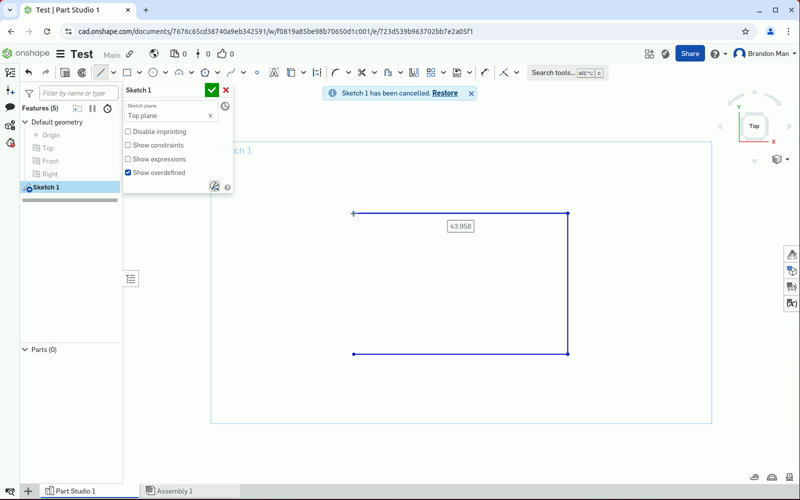
mouse_move(353, 354)
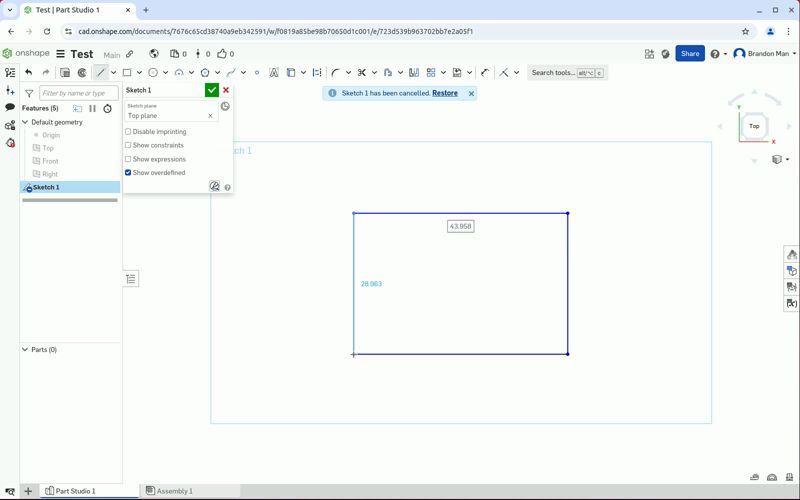
key_up(shift)
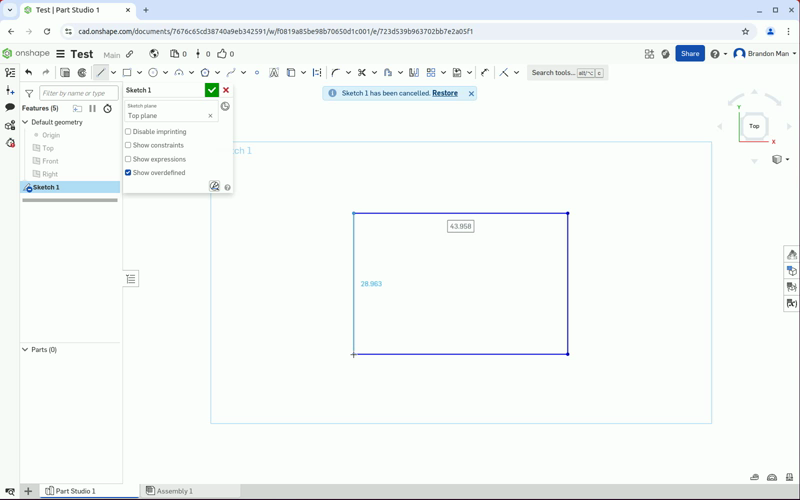
click(353, 354)
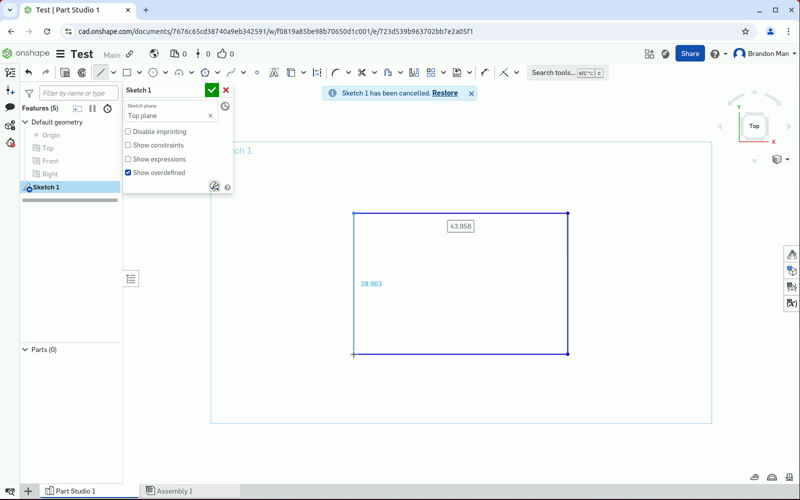
key(esc)
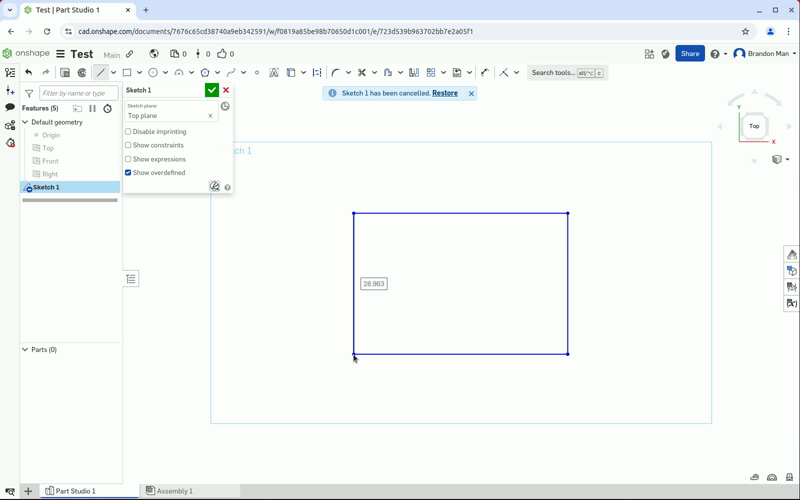
mouse_move(465, 326)
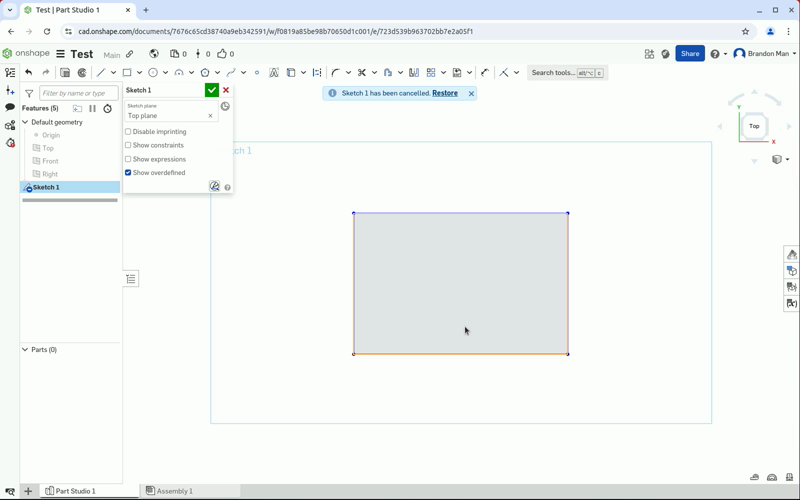
click(465, 326)
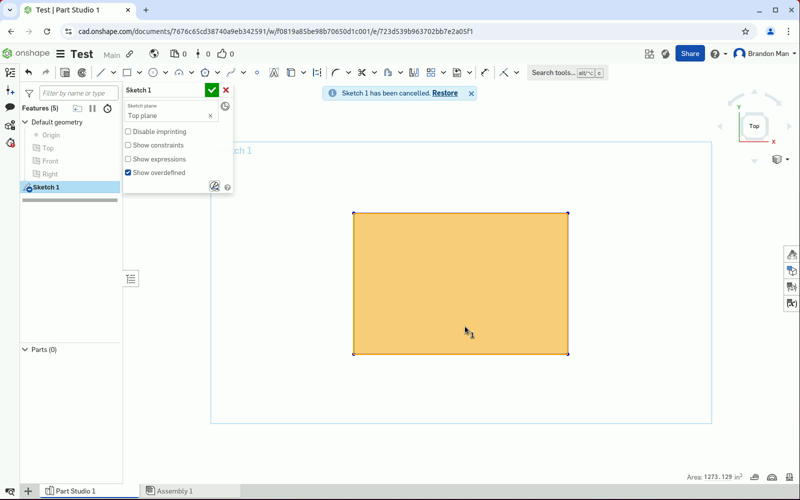
mouse_move(73, 352)
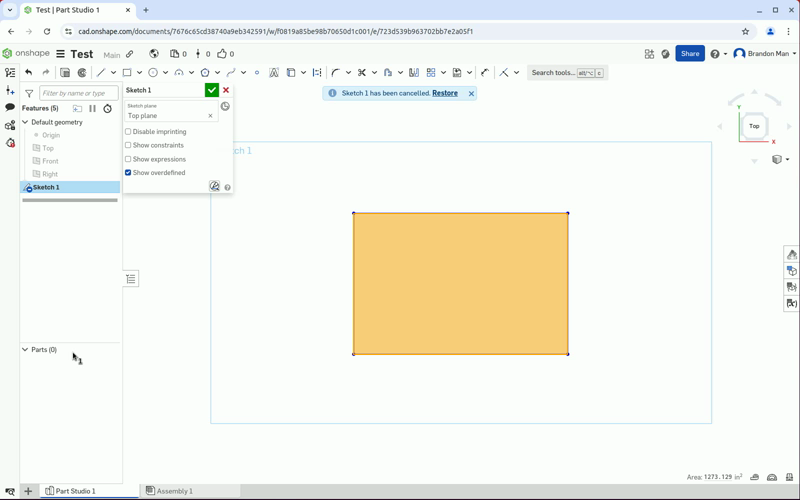
key(shift+y)
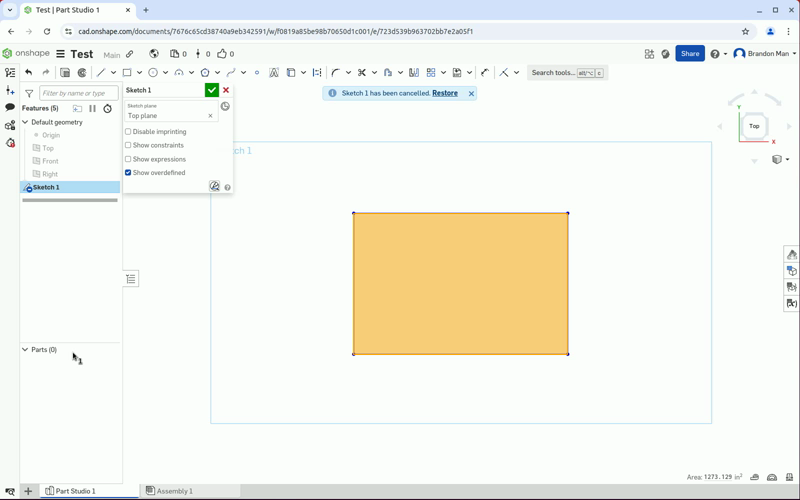
key(shift+e)
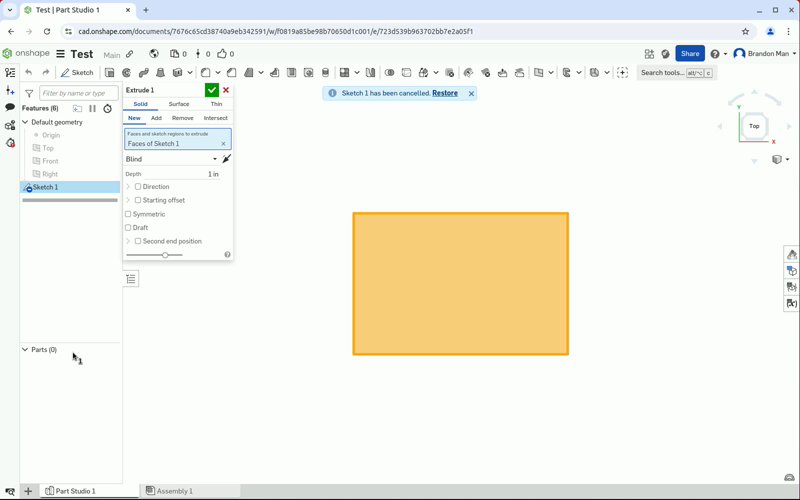
mouse_move(143, 106)
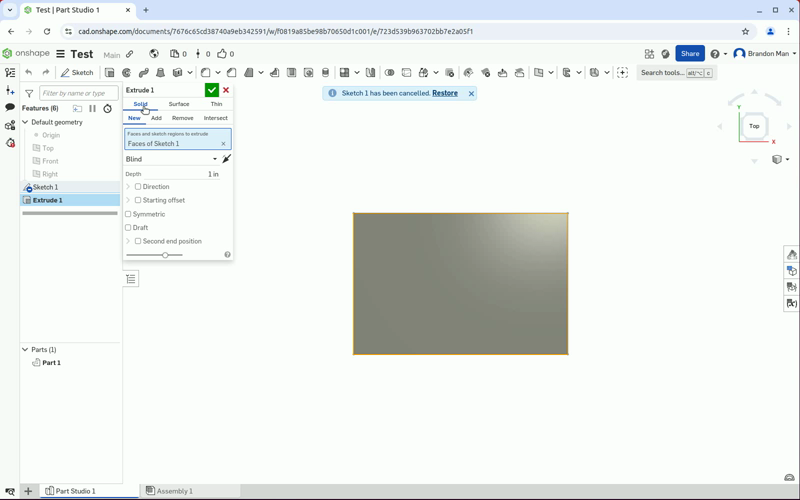
click(143, 106)
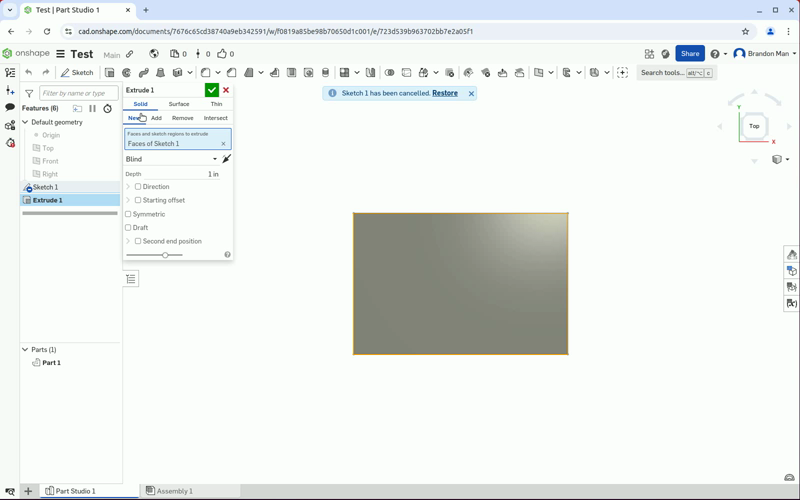
mouse_move(137, 120)
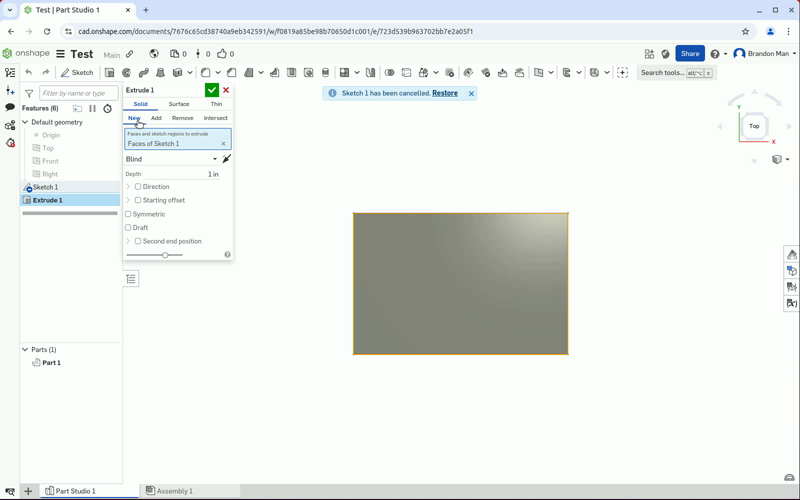
click(137, 120)
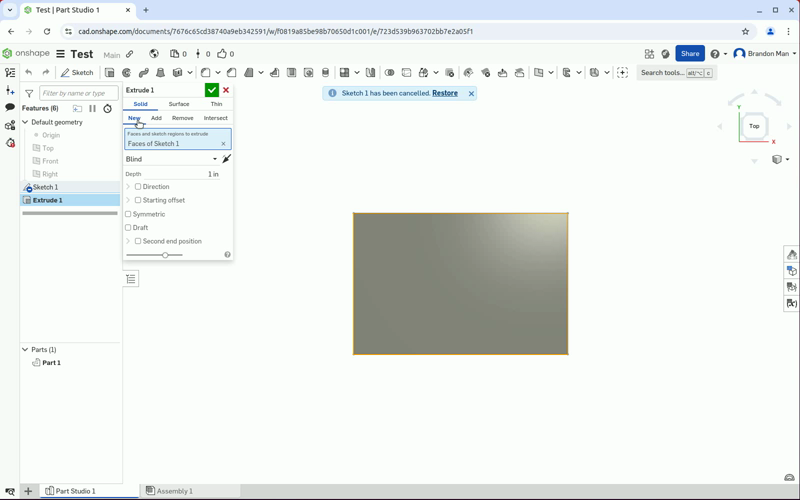
key(tab, 4)
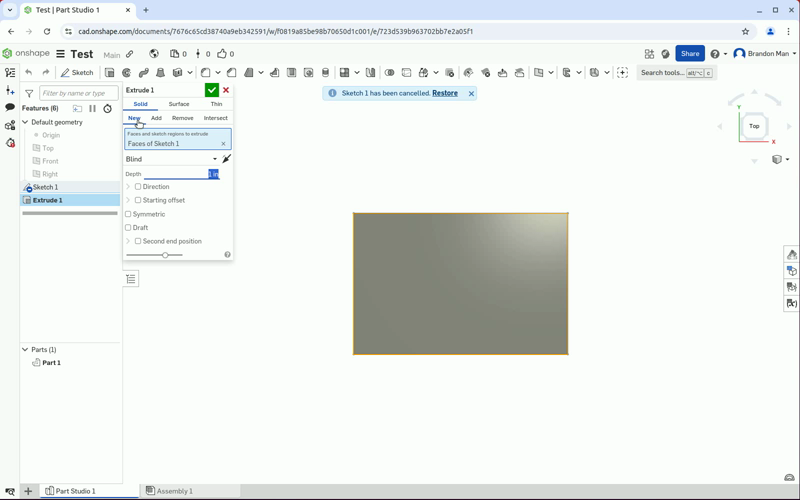
text(0.722)
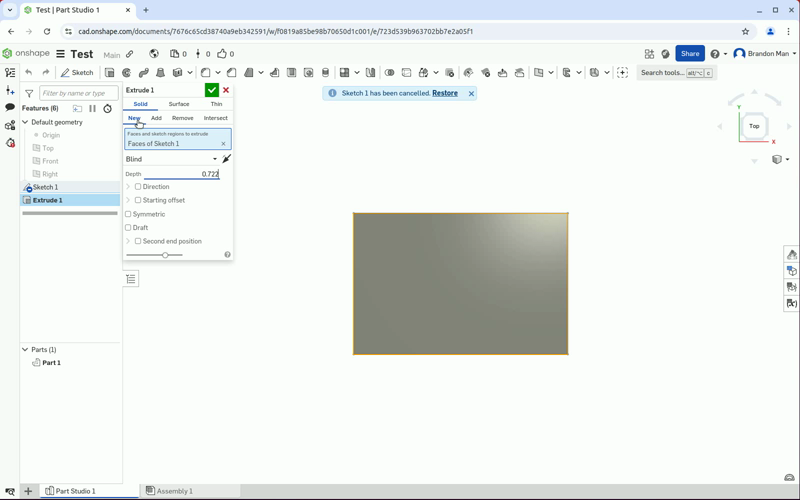
key(enter)
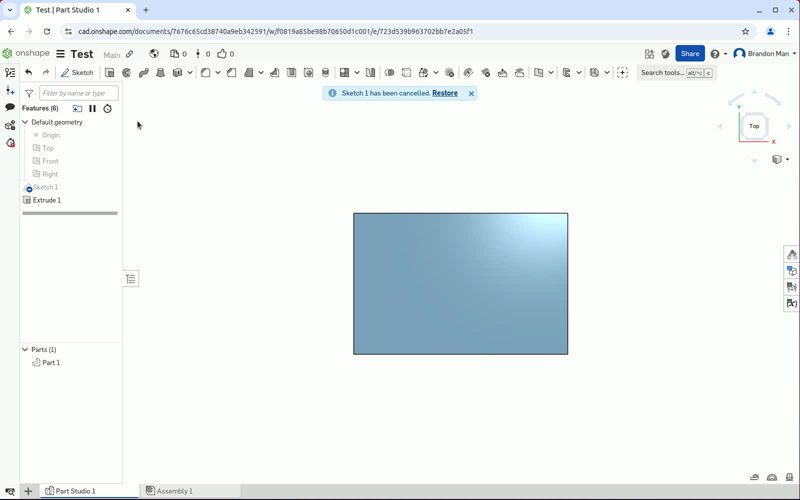
key(shift+h)
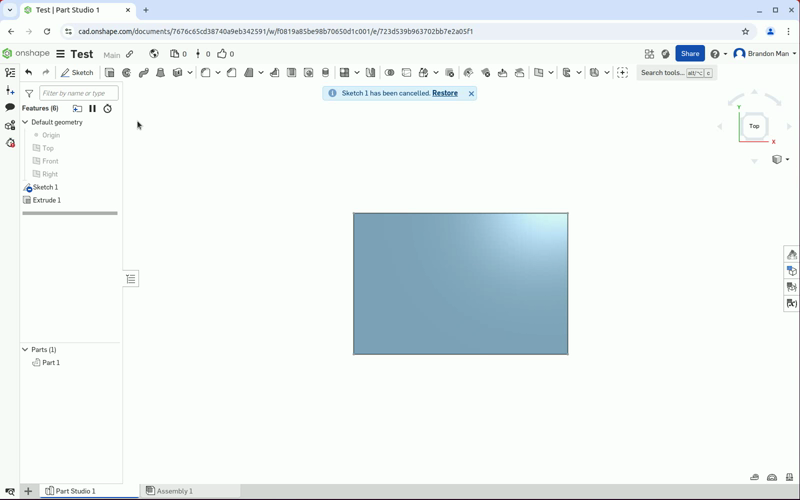
key(shift+h)
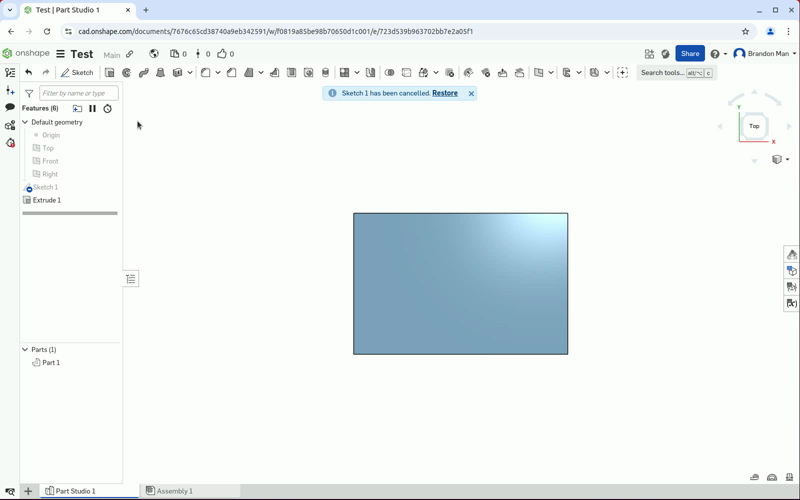
mouse_move(73, 189)
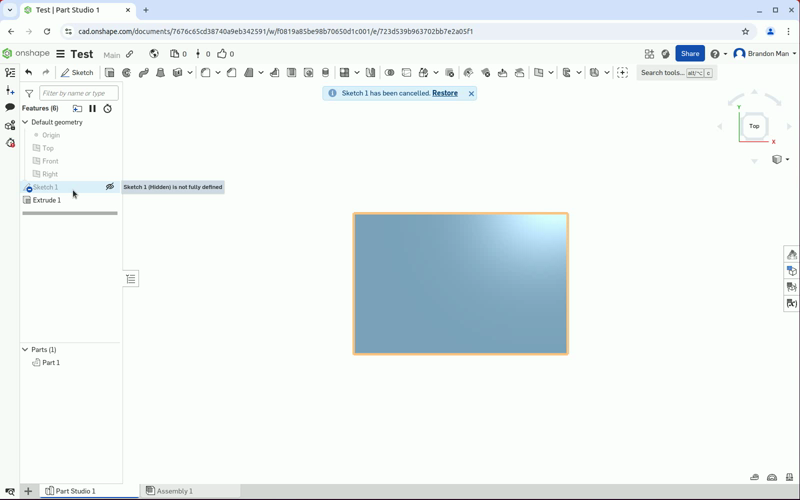
click(73, 189)
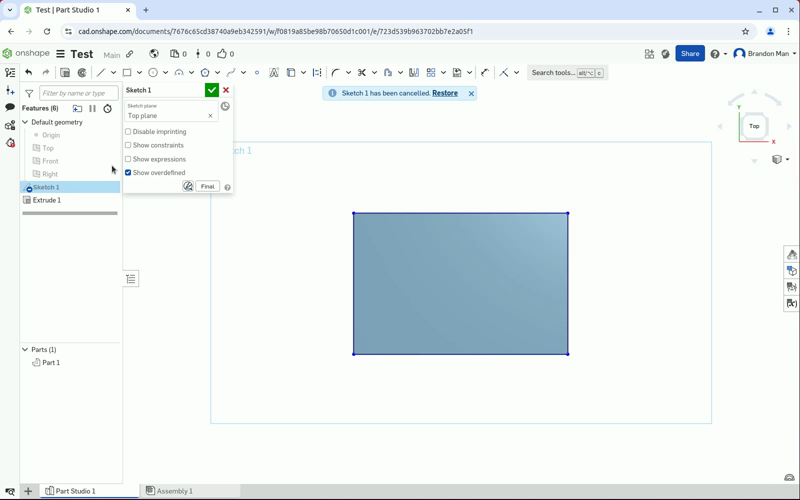
mouse_move(229, 92)
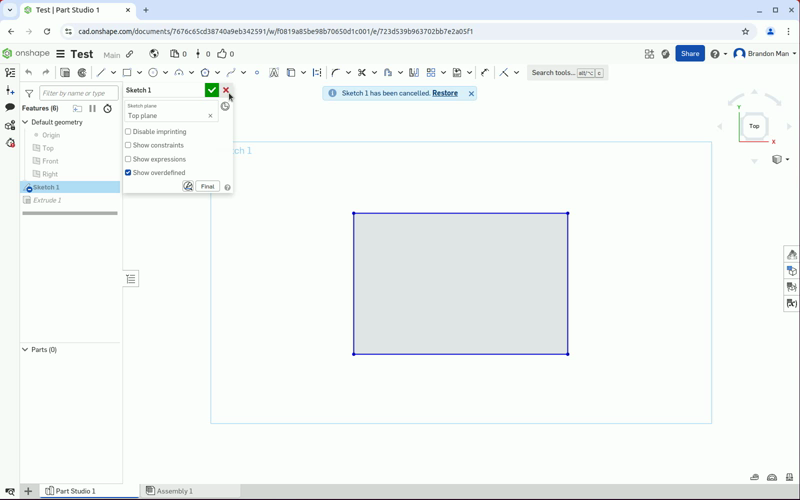
click(229, 92)
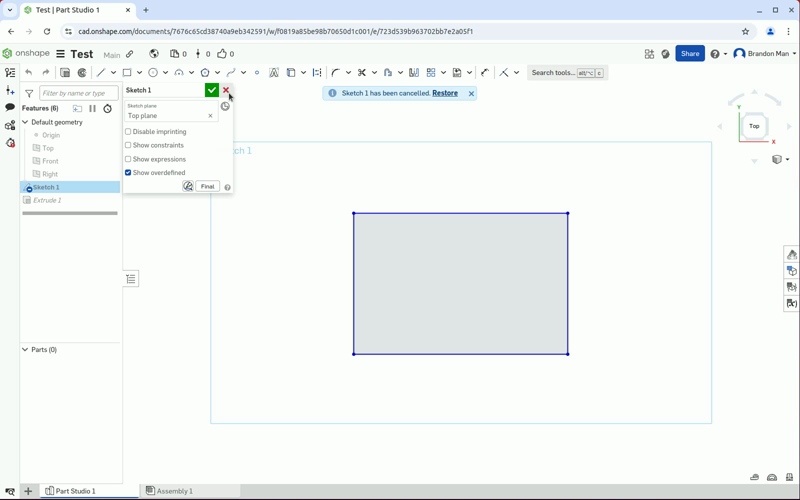
key(shift+s)
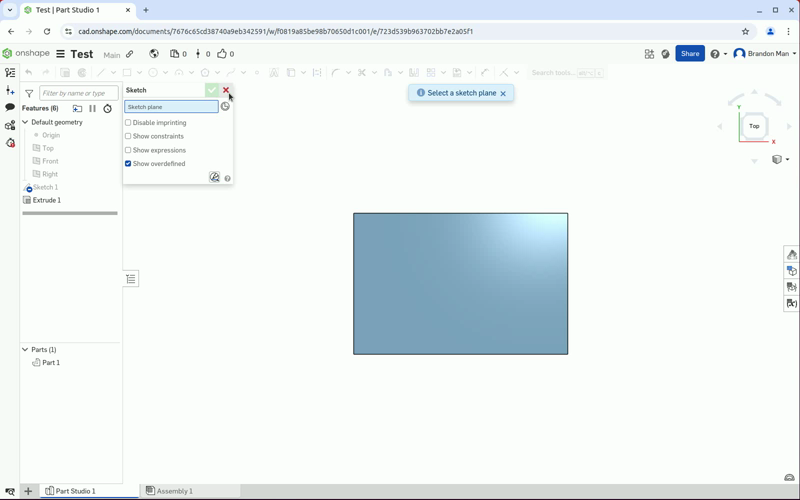
mouse_move(73, 150)
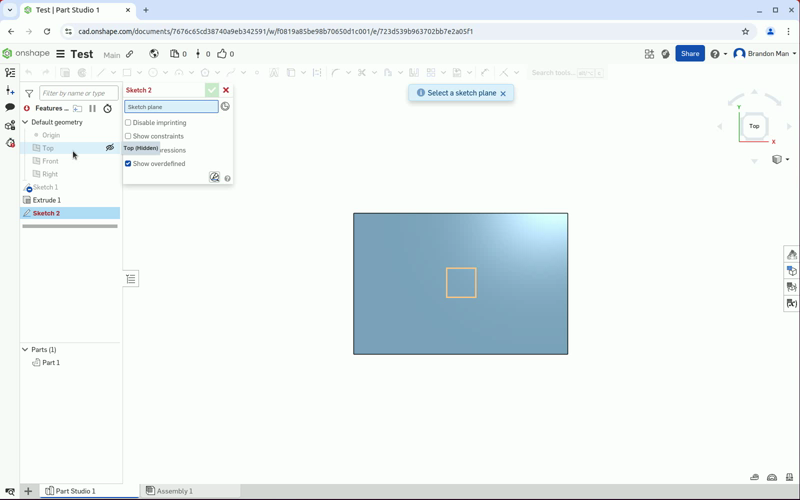
click(73, 150)
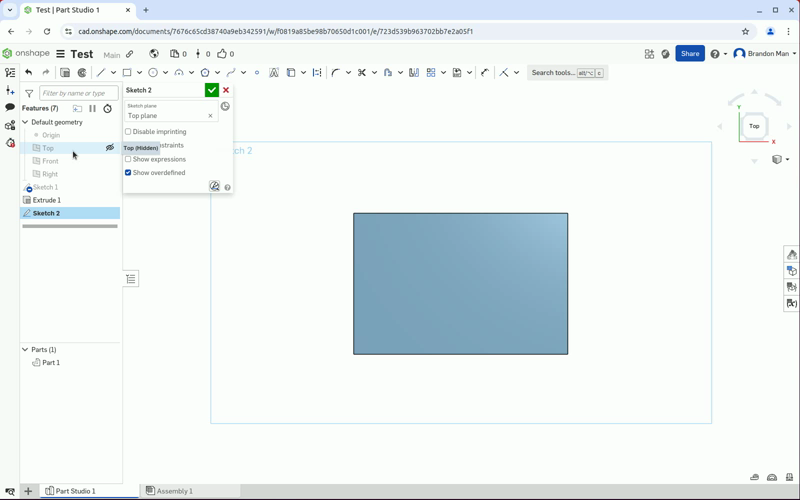
mouse_move(73, 352)
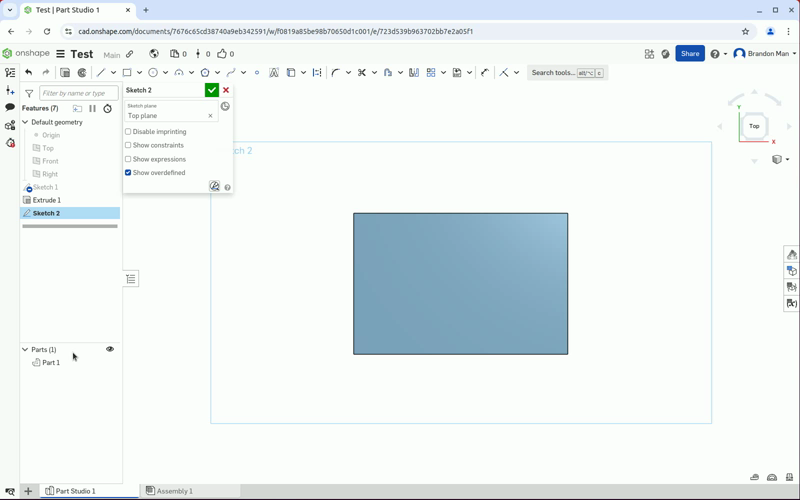
key(y)
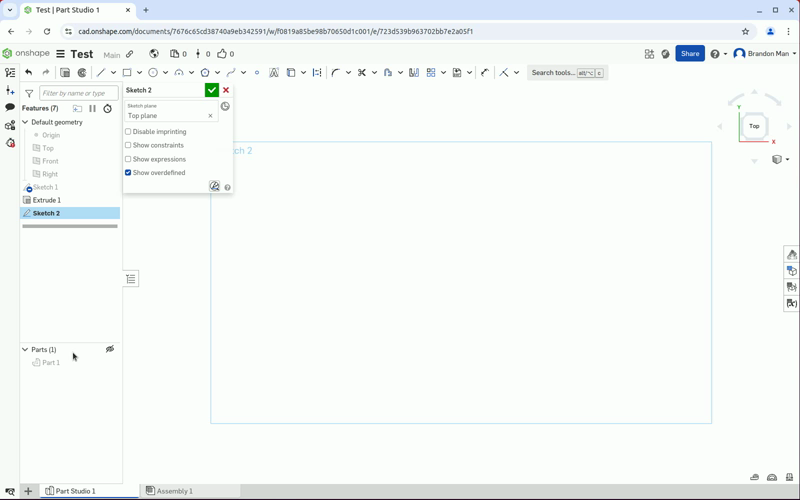
key(l)
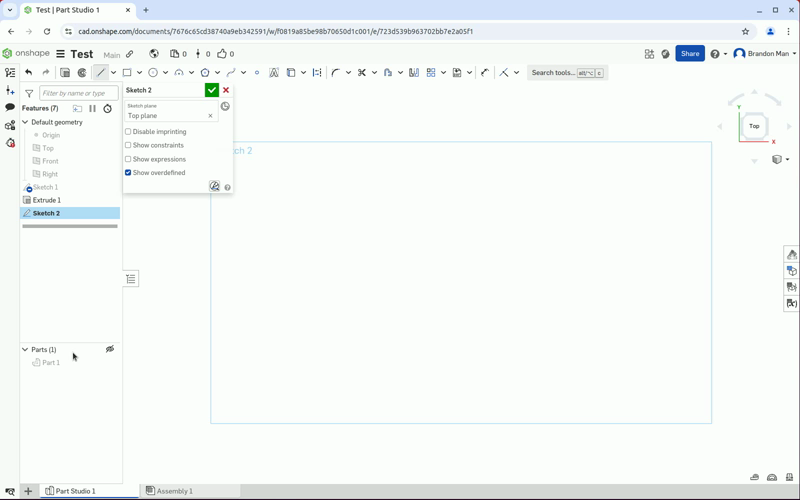
key_down(shift)
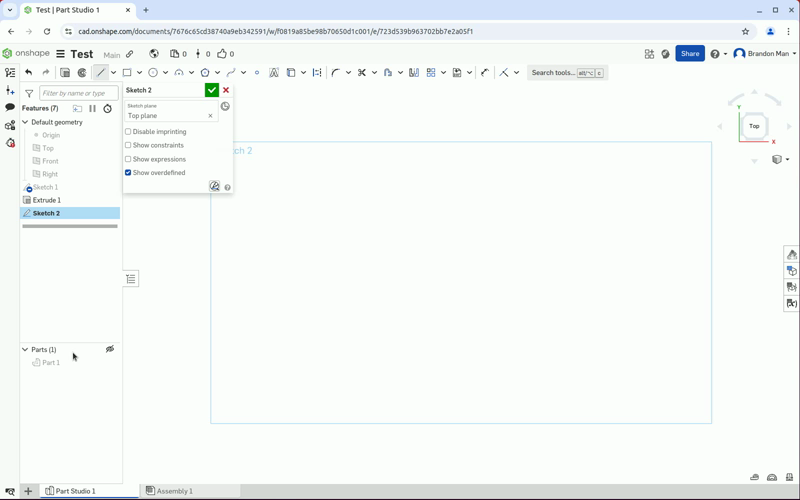
mouse_move(348, 360)
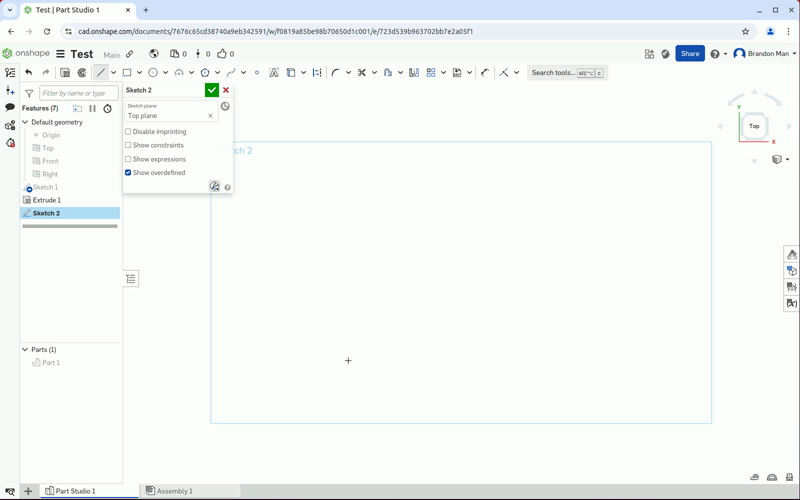
click(348, 360)
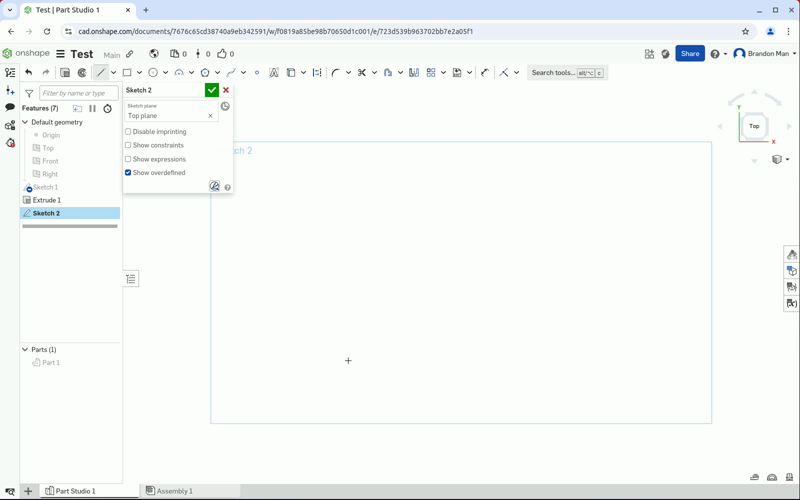
key_up(shift)
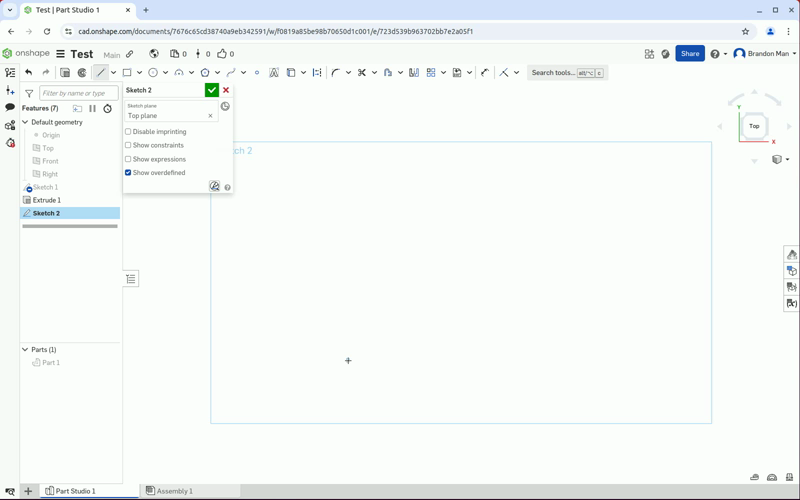
key_down(shift)
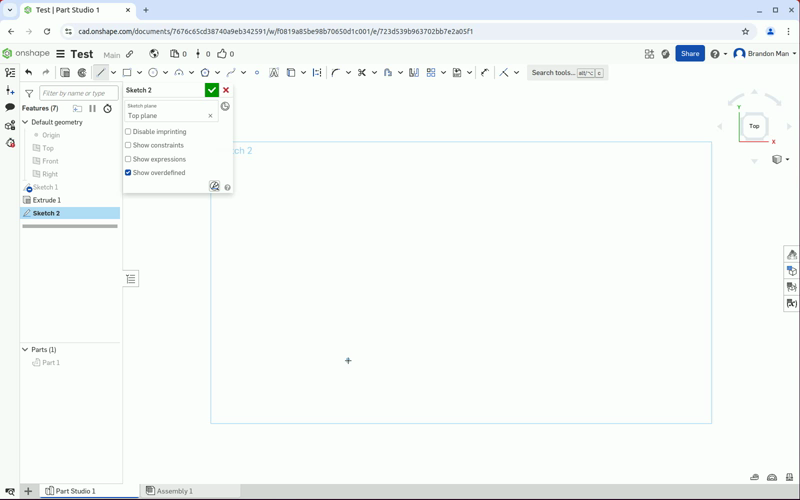
mouse_move(572, 360)
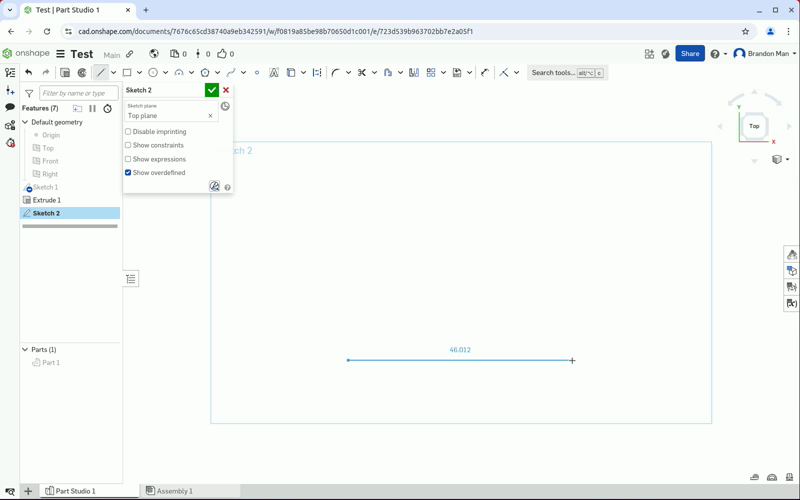
click(572, 360)
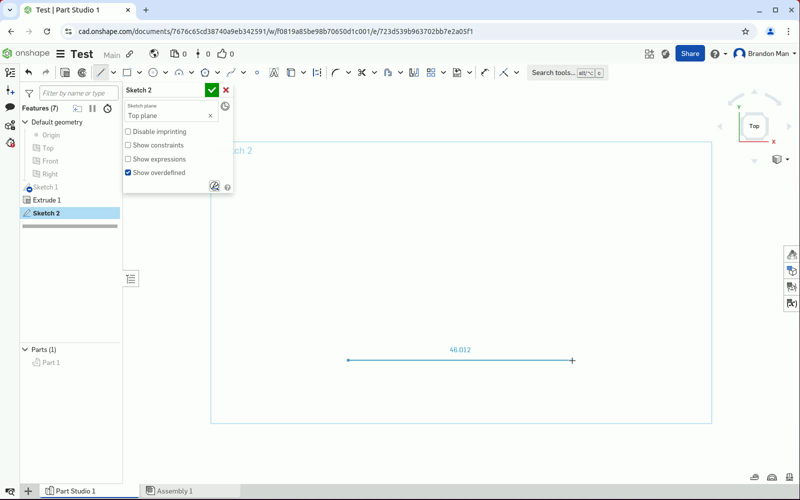
key_up(shift)
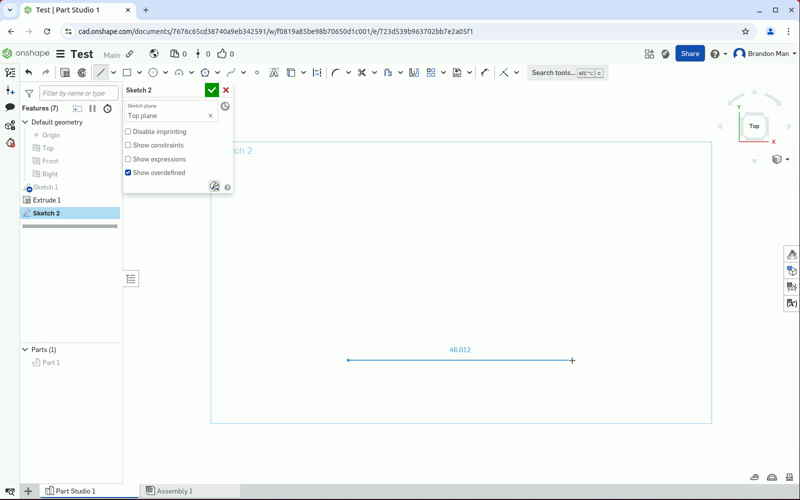
key_down(shift)
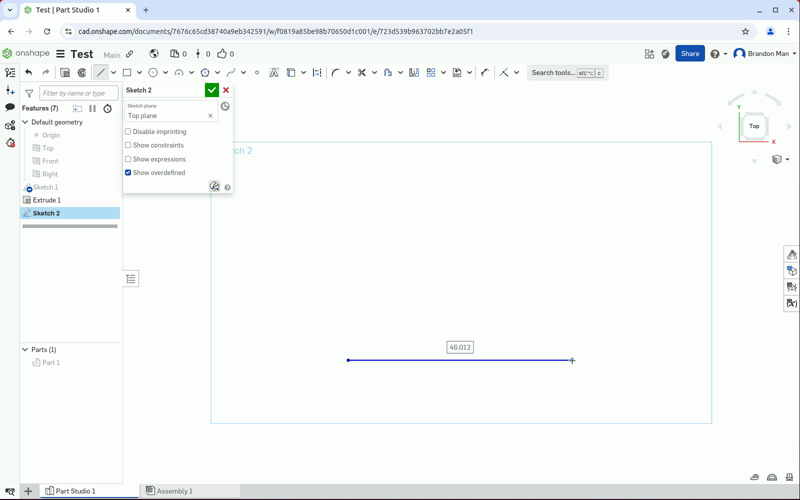
mouse_move(572, 207)
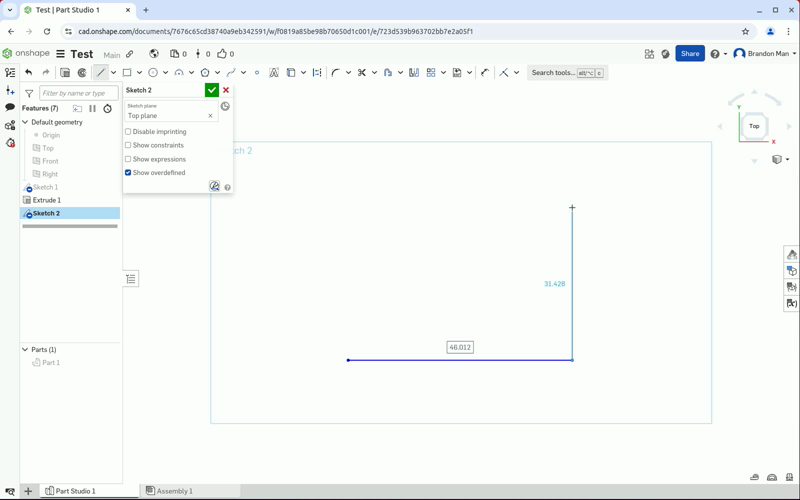
click(572, 207)
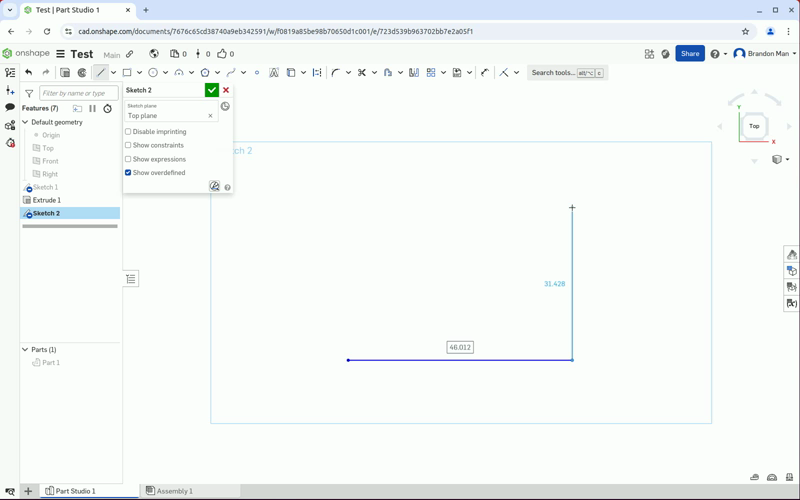
key_up(shift)
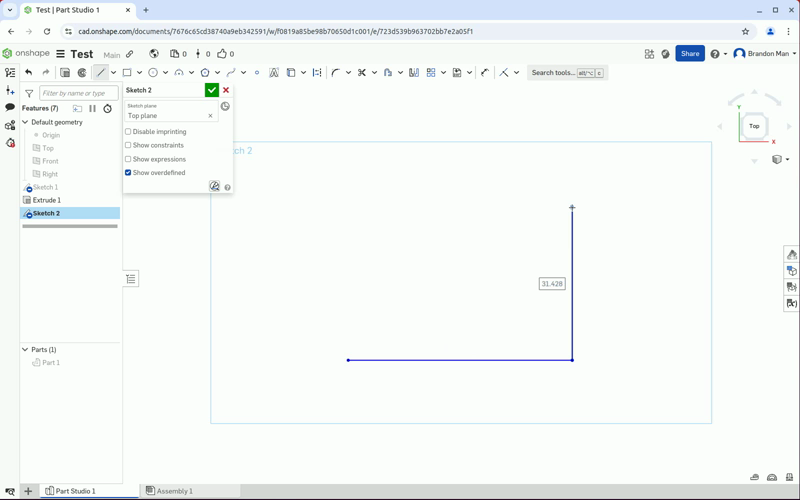
key_down(shift)
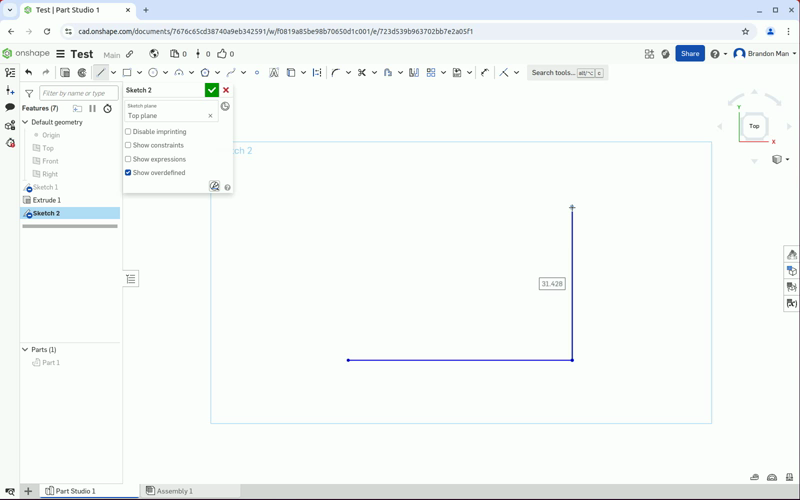
mouse_move(348, 207)
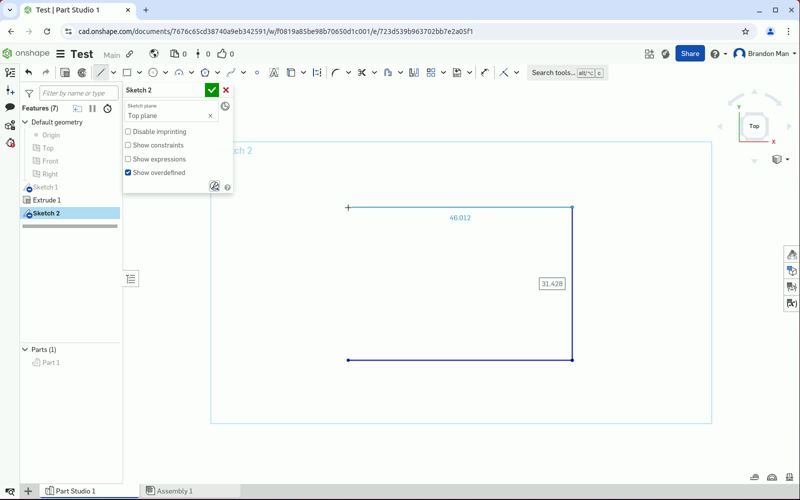
click(348, 207)
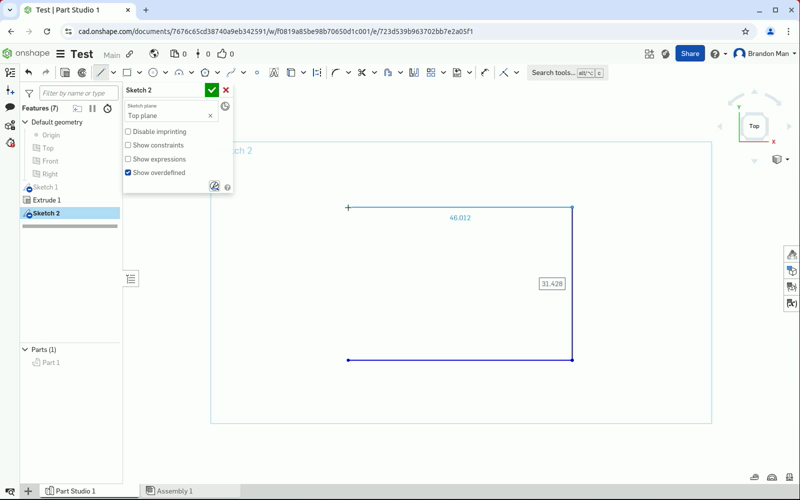
key_up(shift)
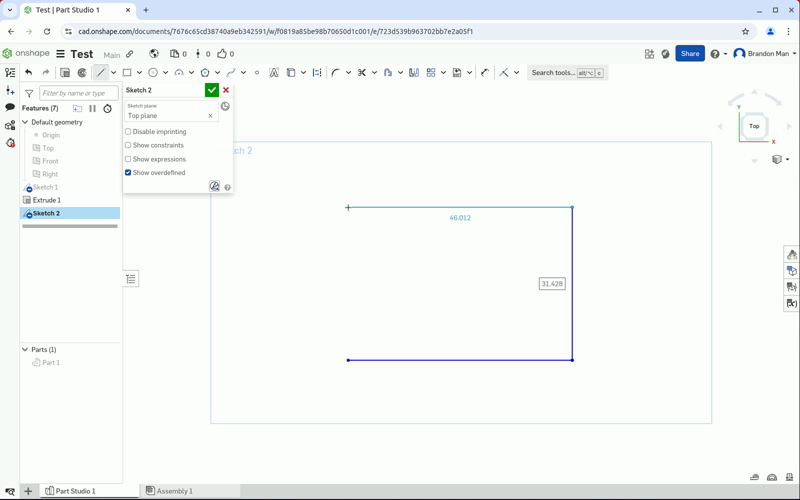
key_down(shift)
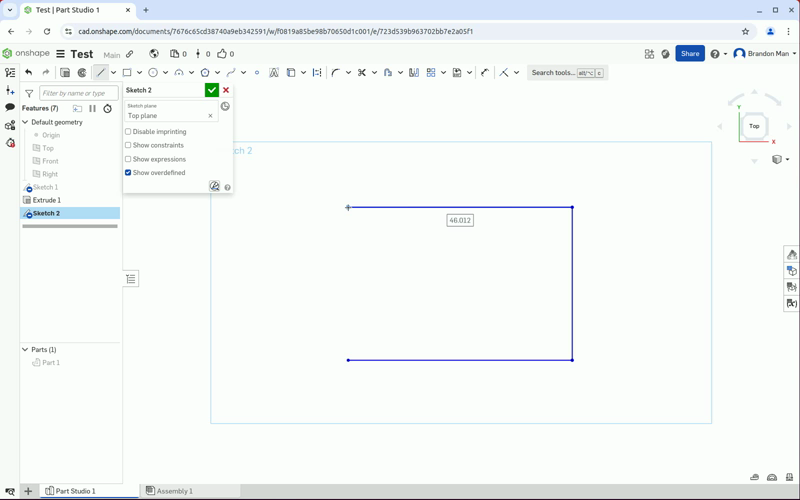
mouse_move(348, 360)
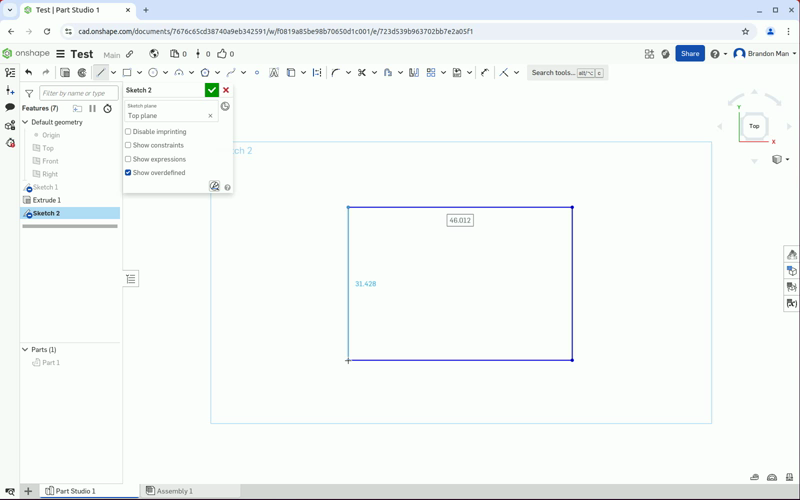
key_up(shift)
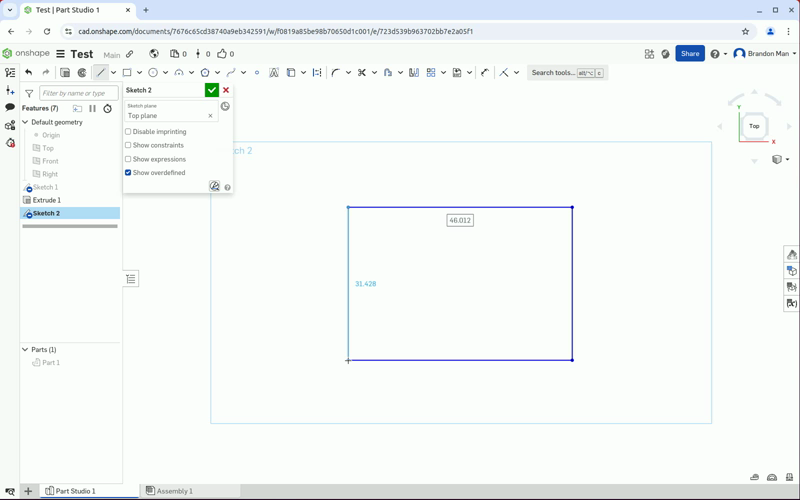
click(348, 360)
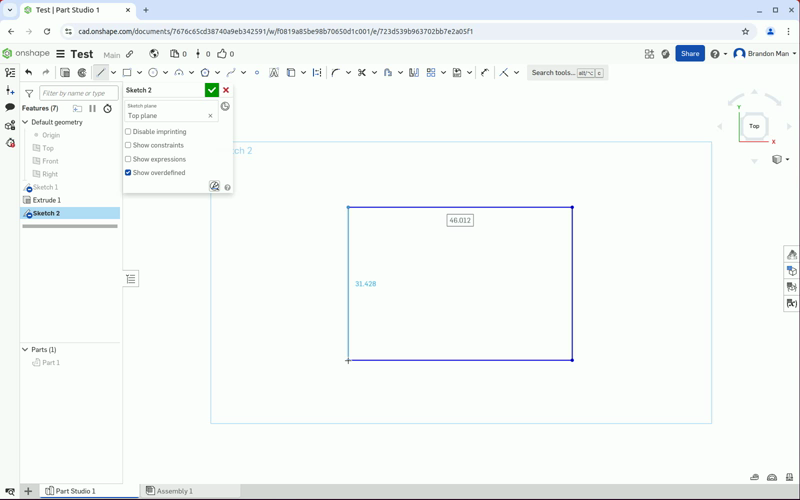
key(esc)
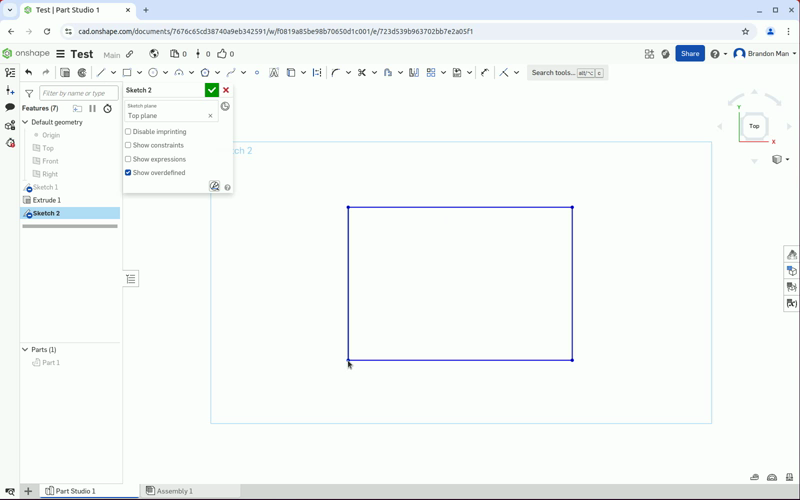
key(l)
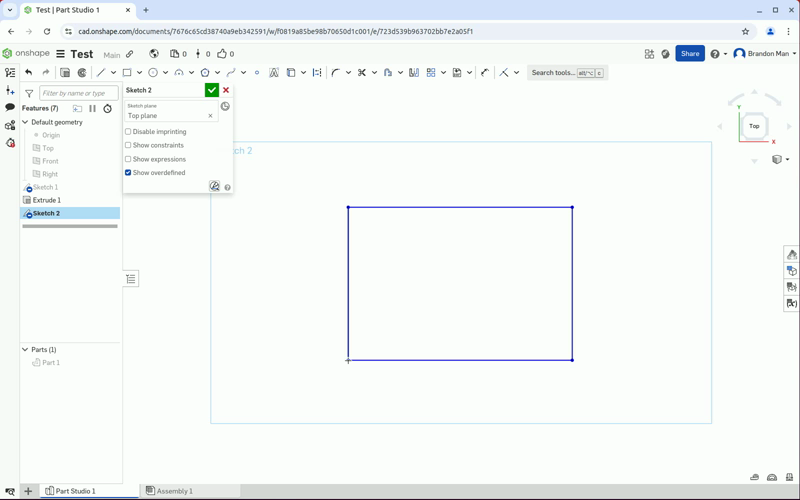
key_down(shift)
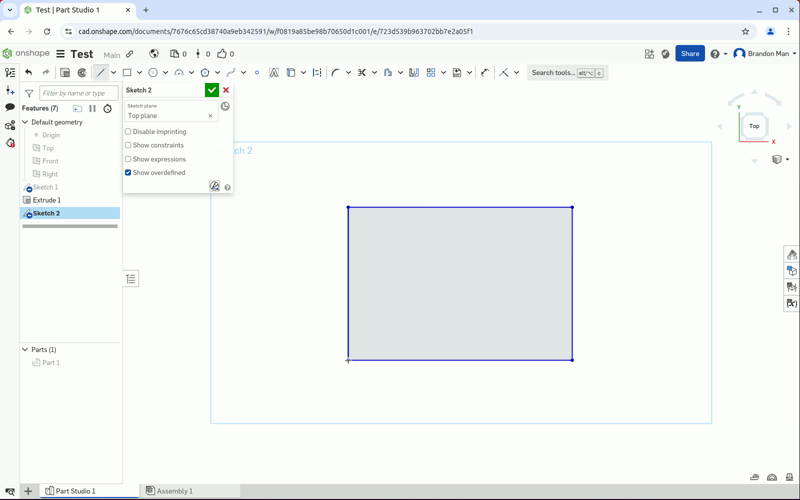
mouse_move(353, 355)
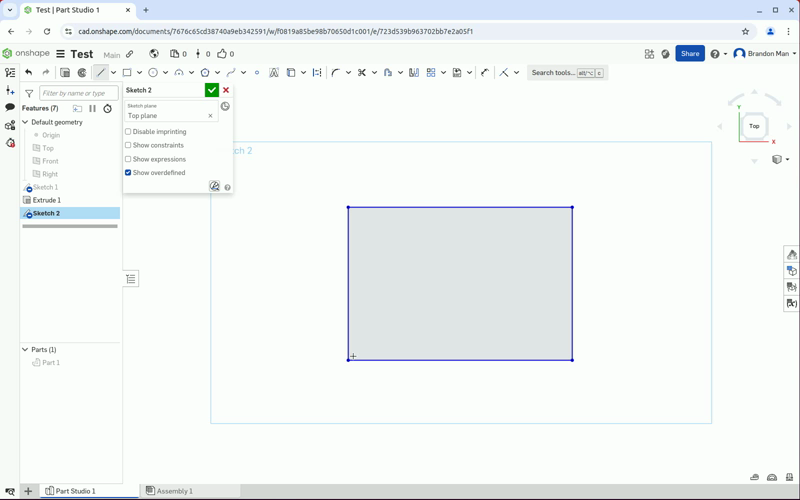
click(353, 355)
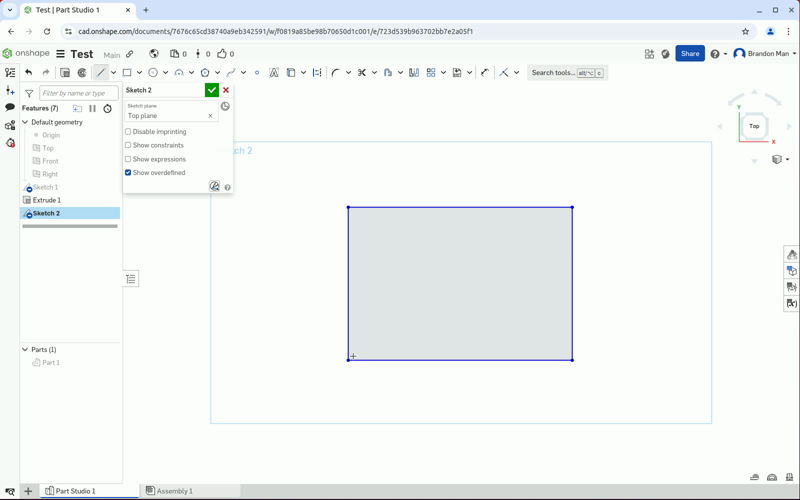
key_up(shift)
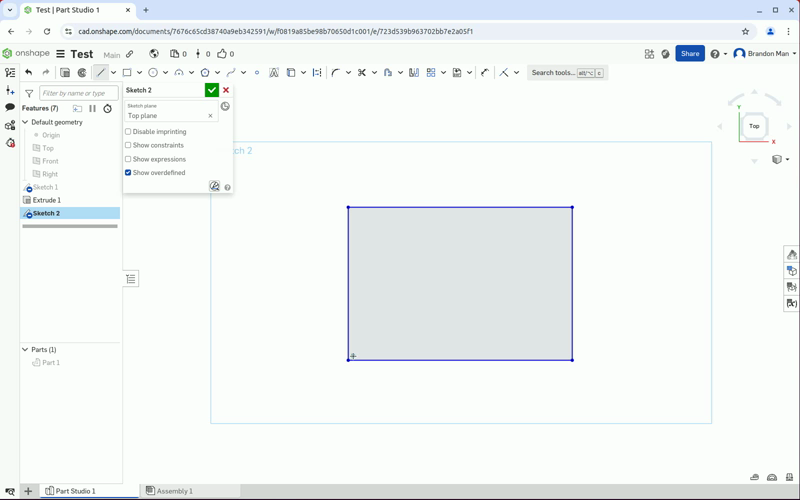
key_down(shift)
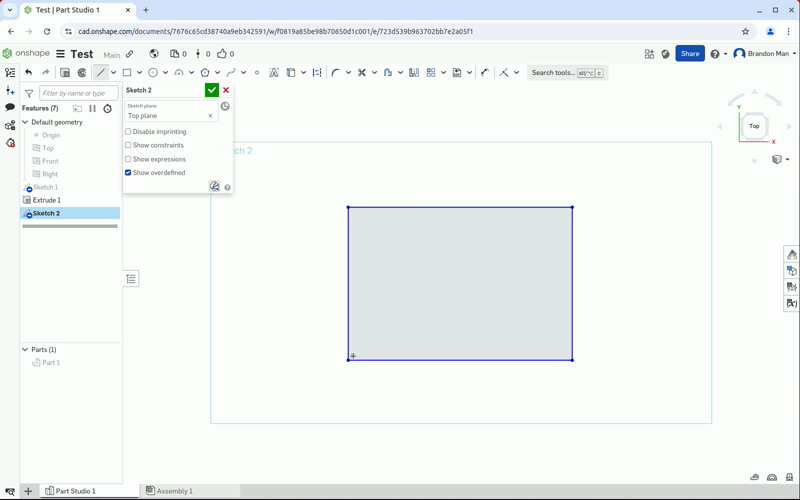
mouse_move(567, 355)
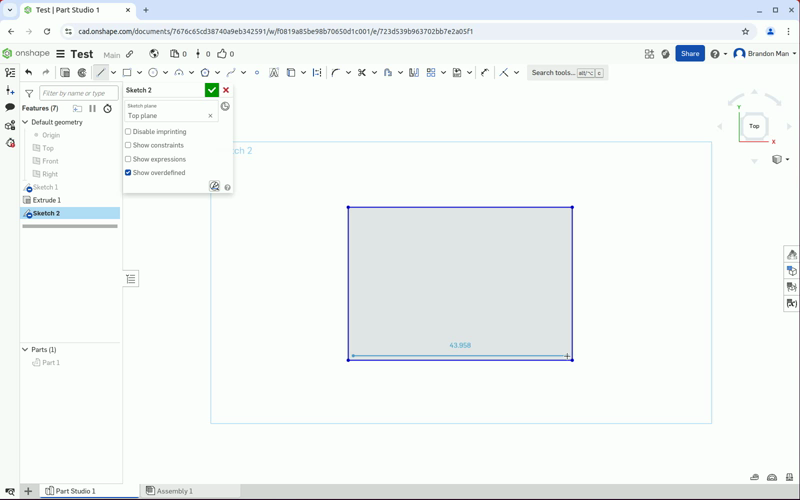
click(567, 355)
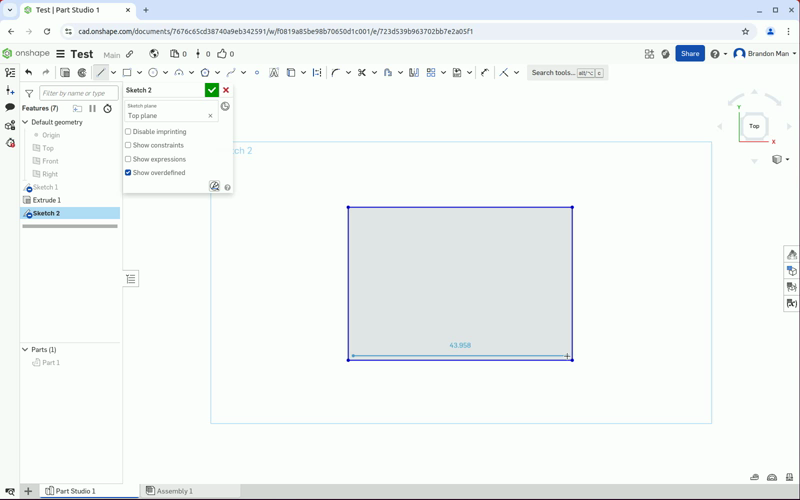
key_up(shift)
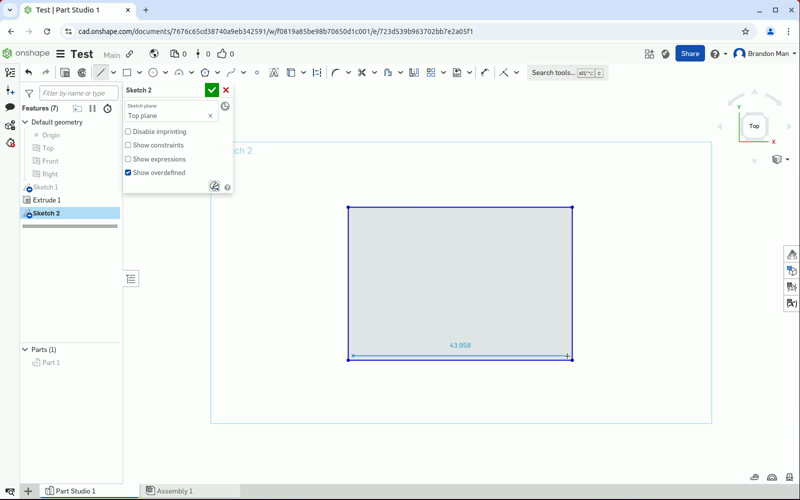
key_down(shift)
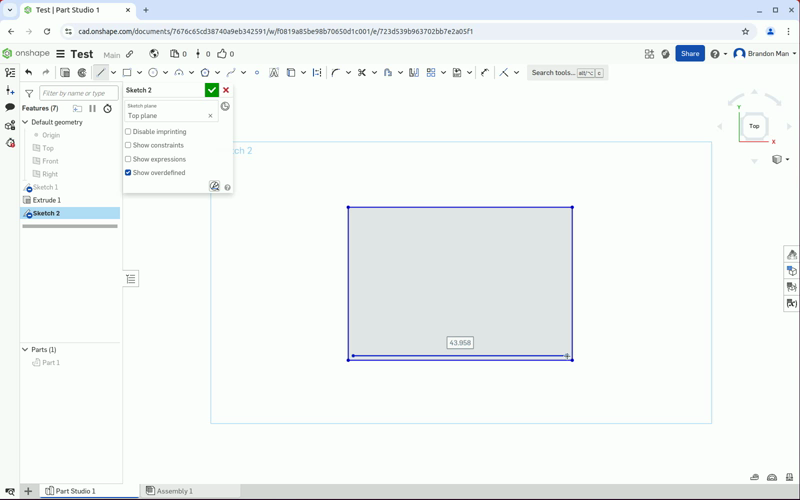
mouse_move(567, 211)
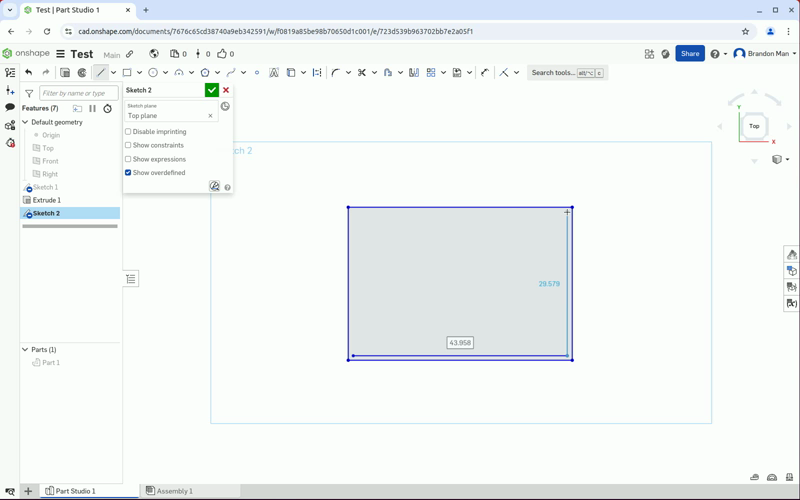
click(567, 211)
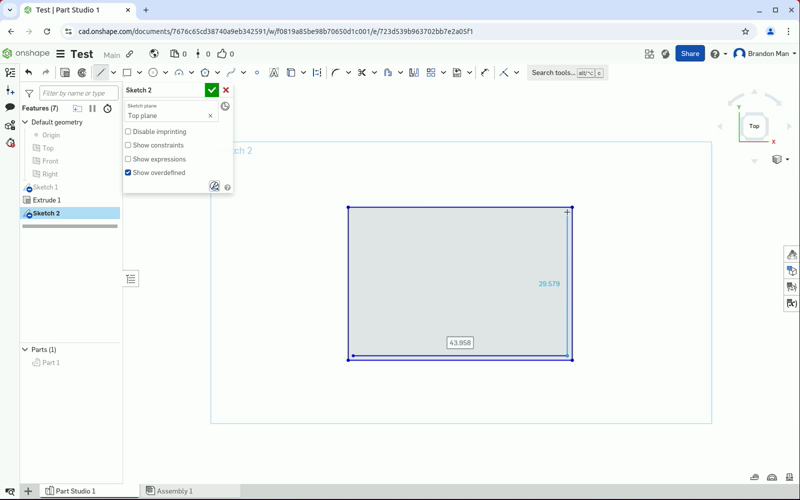
key_up(shift)
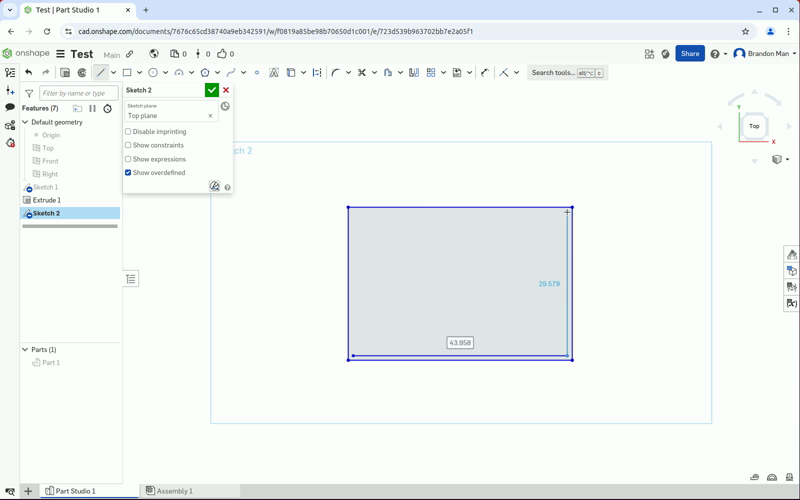
key_down(shift)
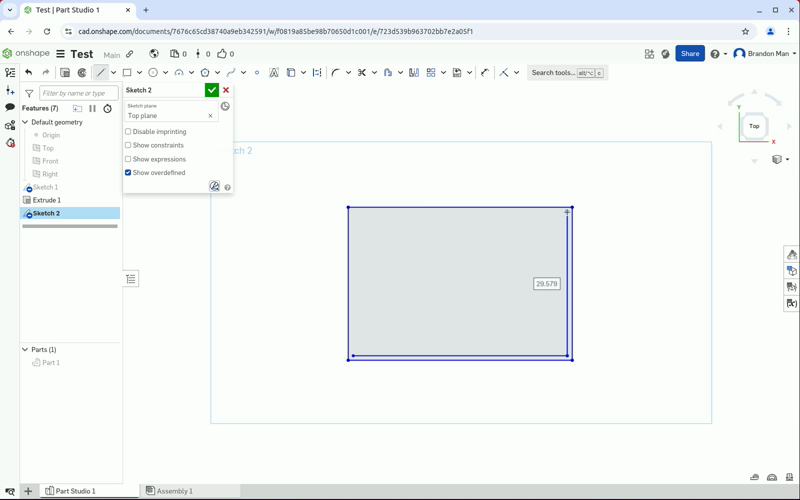
mouse_move(353, 211)
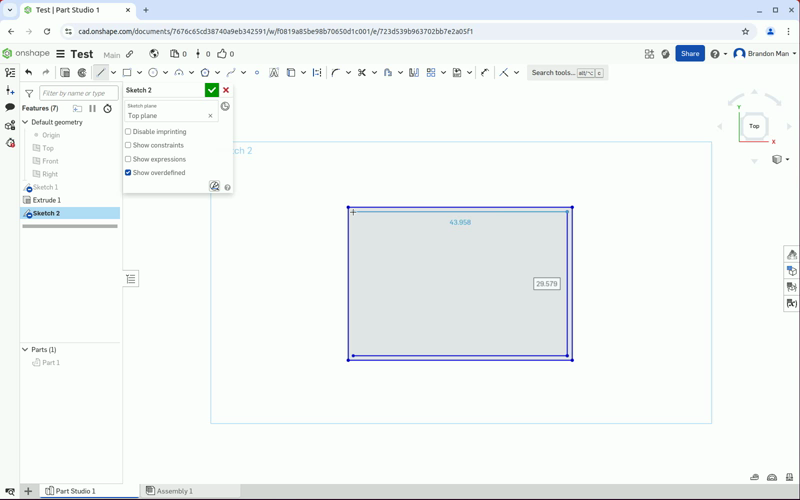
click(353, 211)
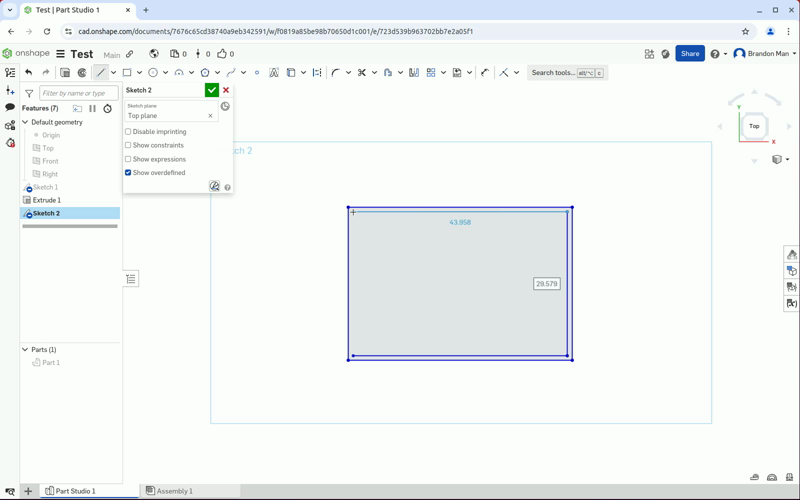
key_up(shift)
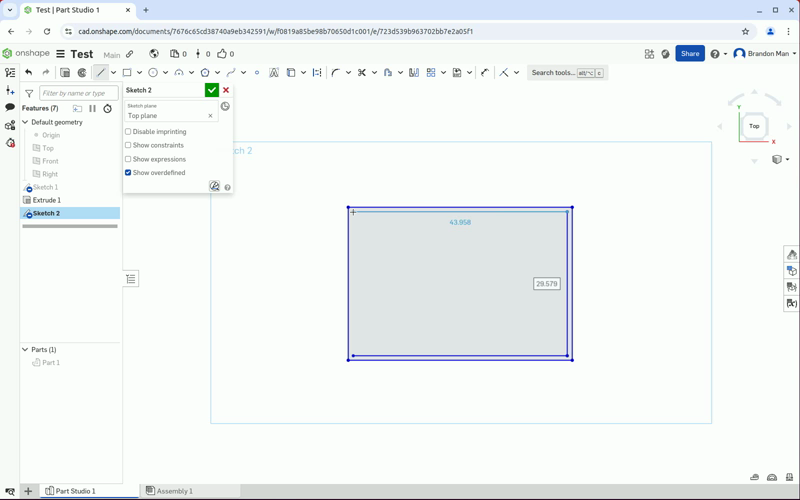
key_down(shift)
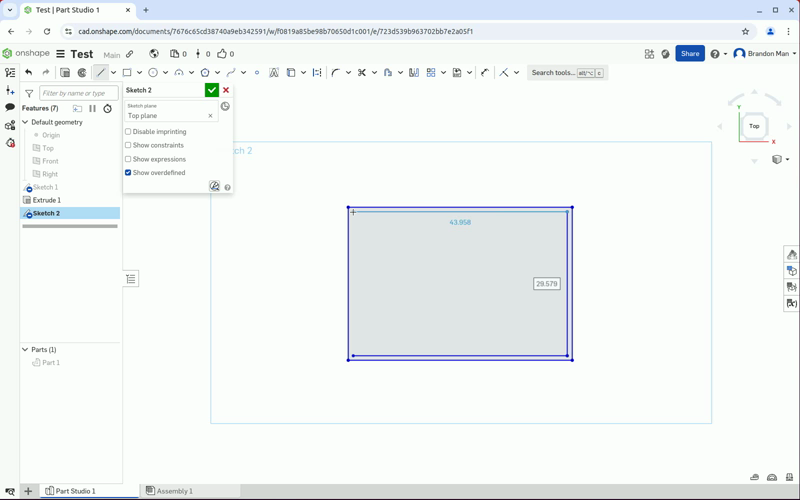
mouse_move(353, 355)
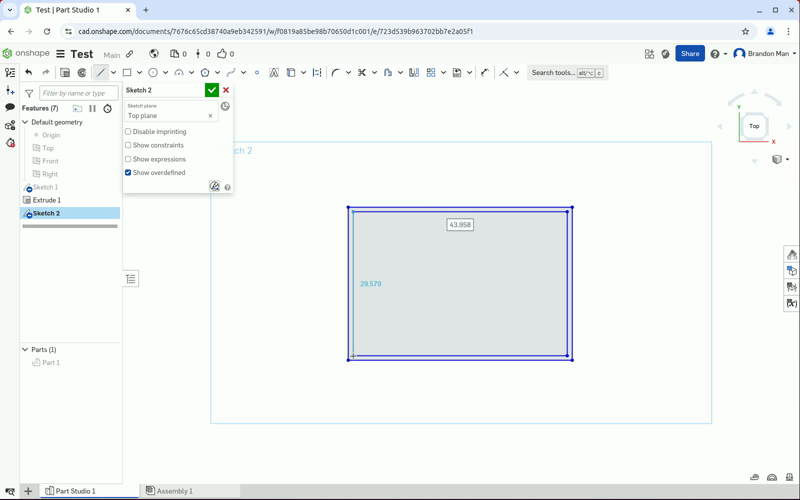
key_up(shift)
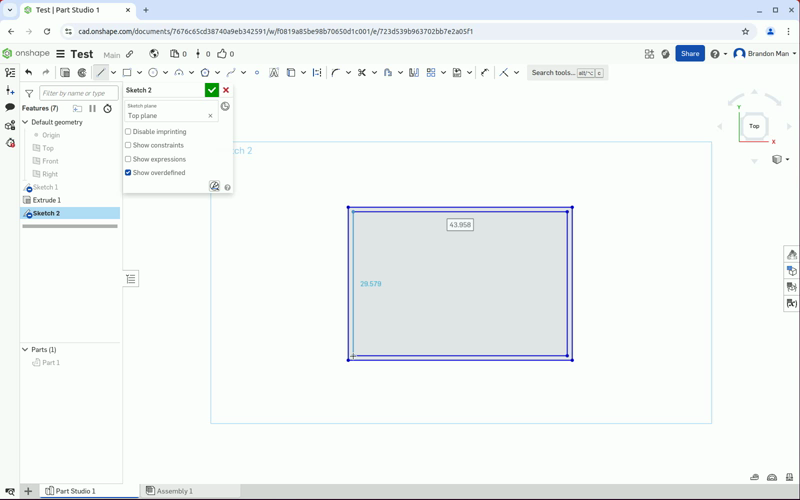
click(353, 355)
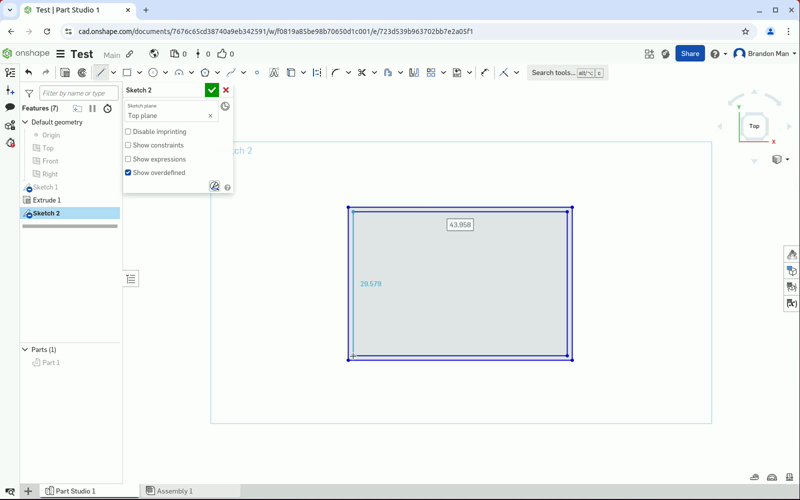
key(esc)
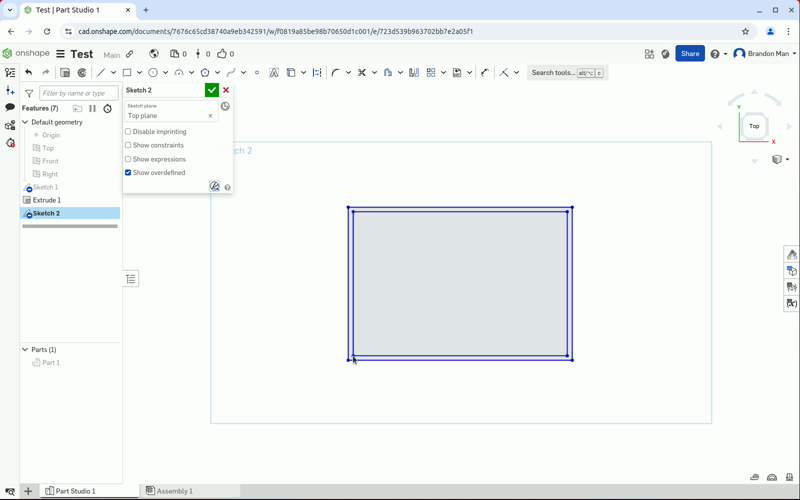
mouse_move(569, 210)
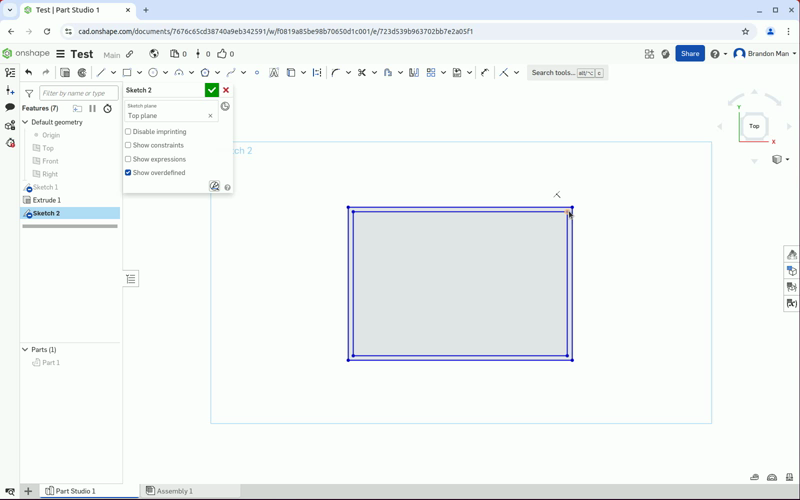
click(569, 210)
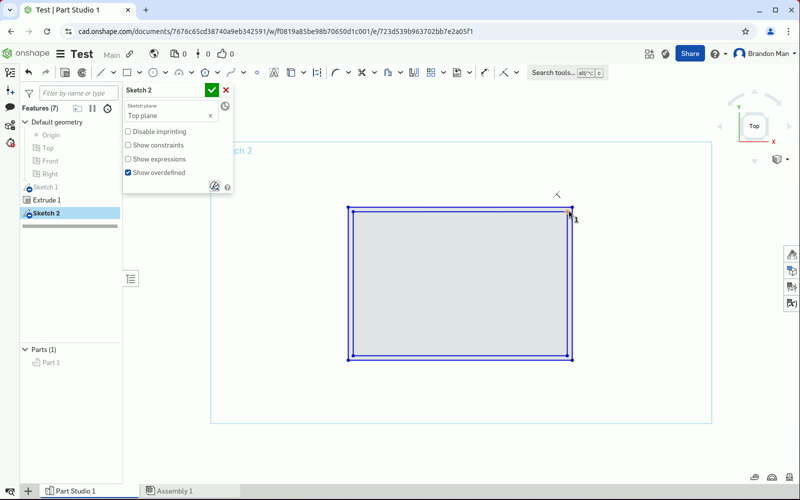
mouse_move(73, 352)
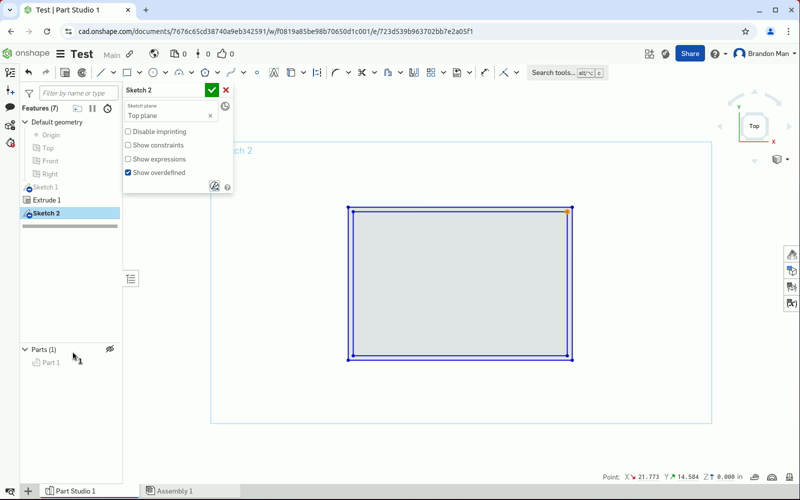
key(shift+y)
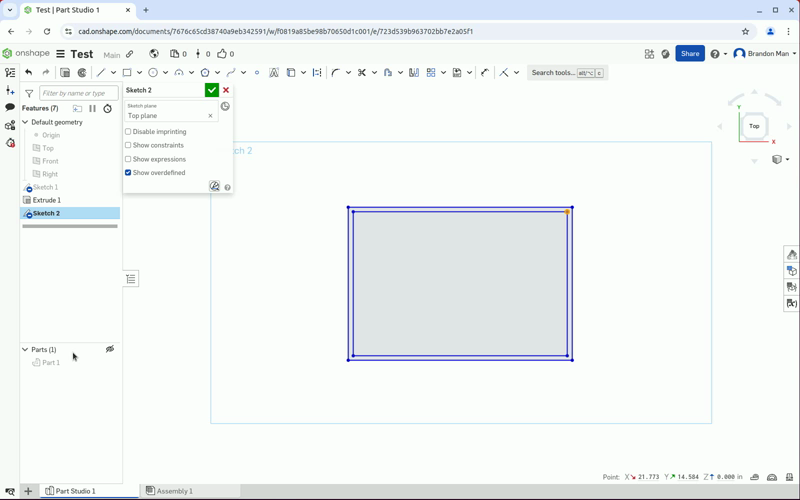
key(shift+e)
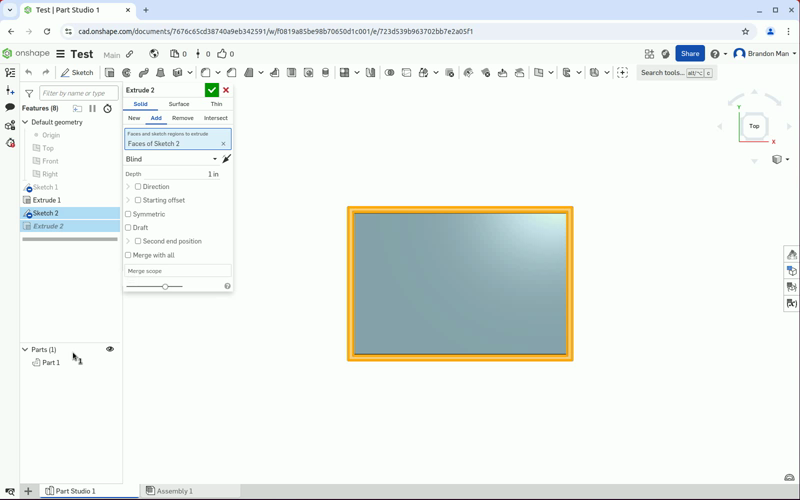
mouse_move(143, 106)
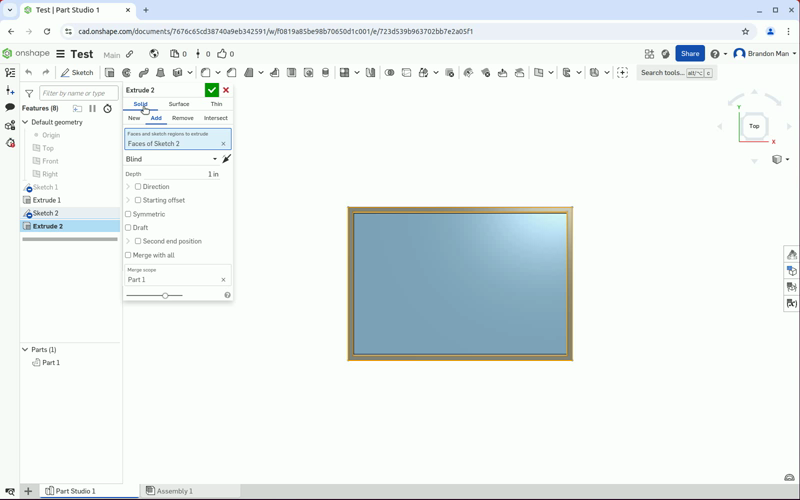
click(143, 106)
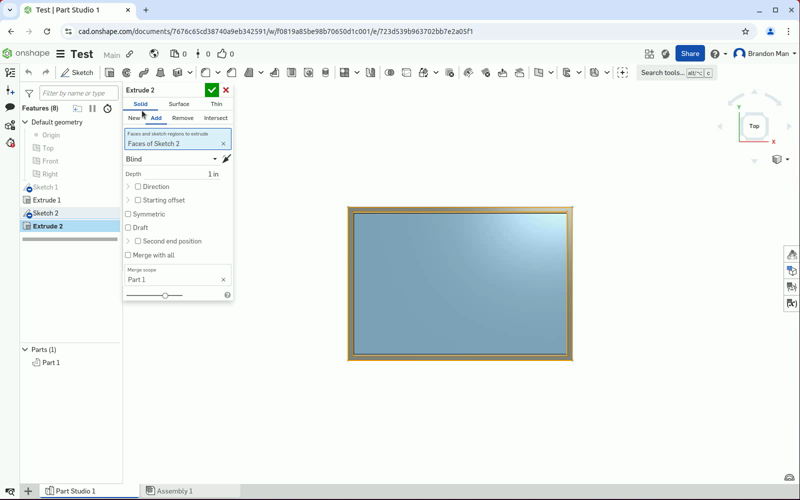
mouse_move(137, 120)
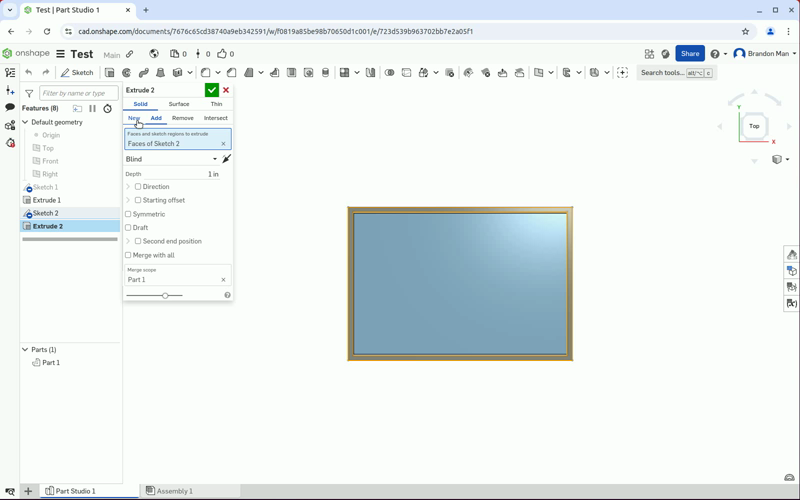
click(137, 120)
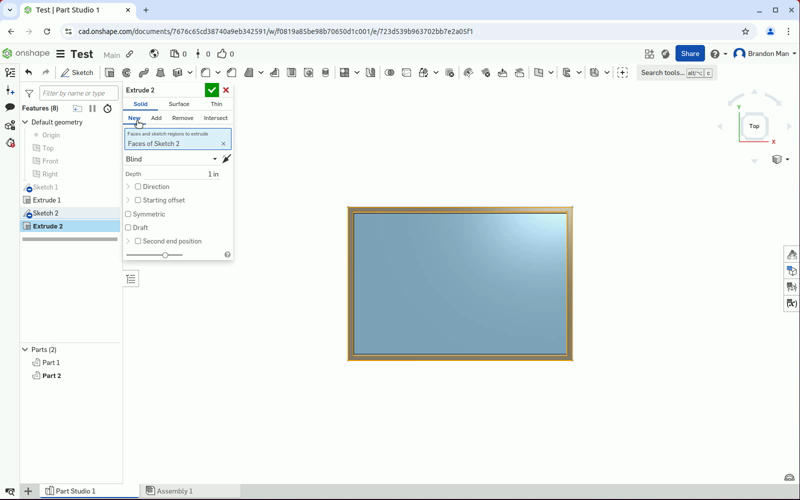
key(tab, 4)
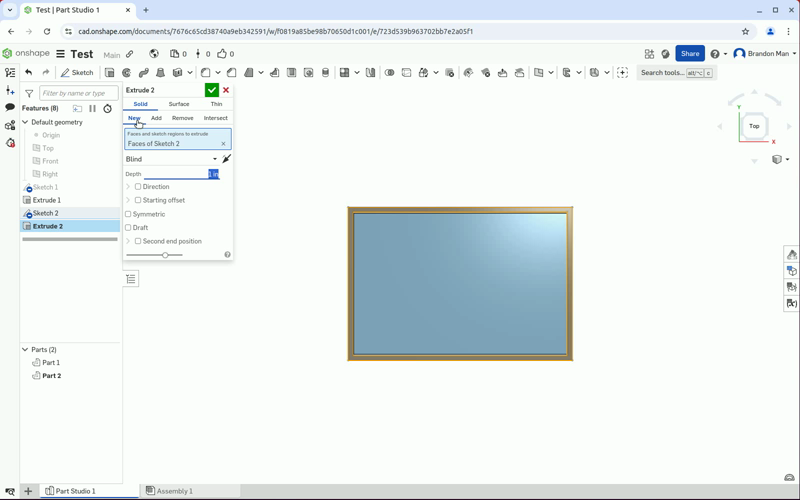
text(1.444)
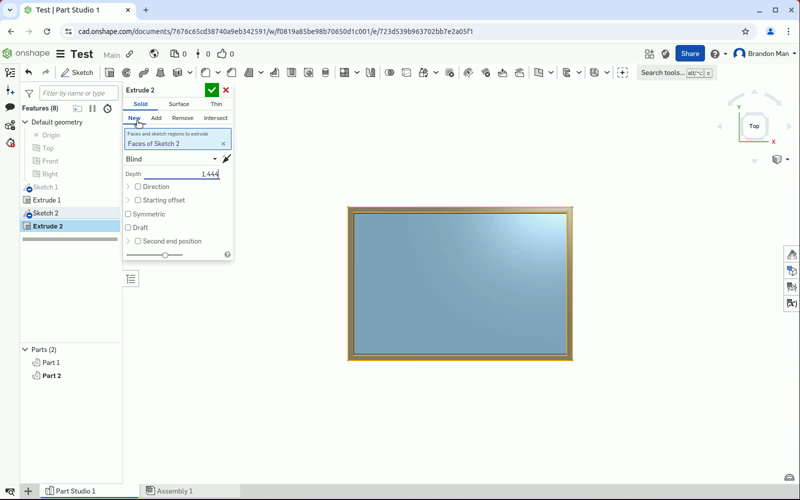
key(enter)
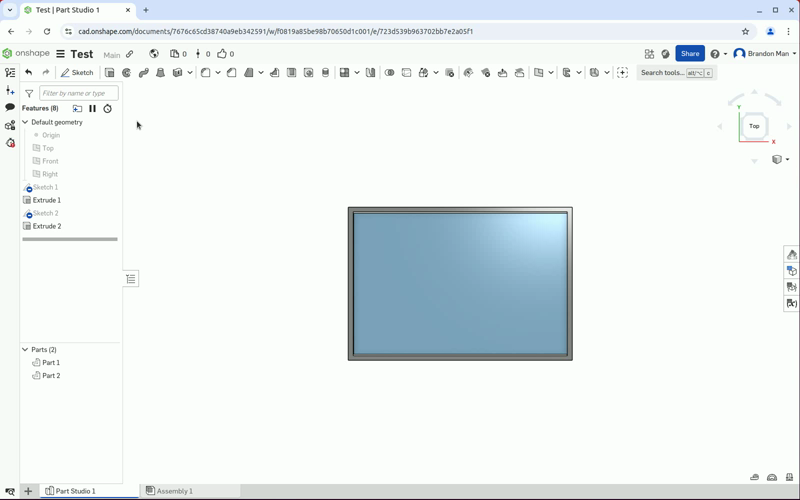
key(shift+h)
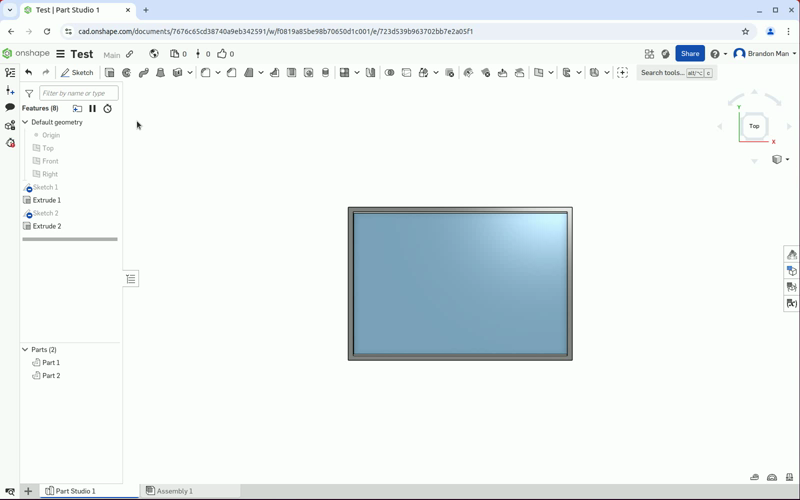
key(shift+h)
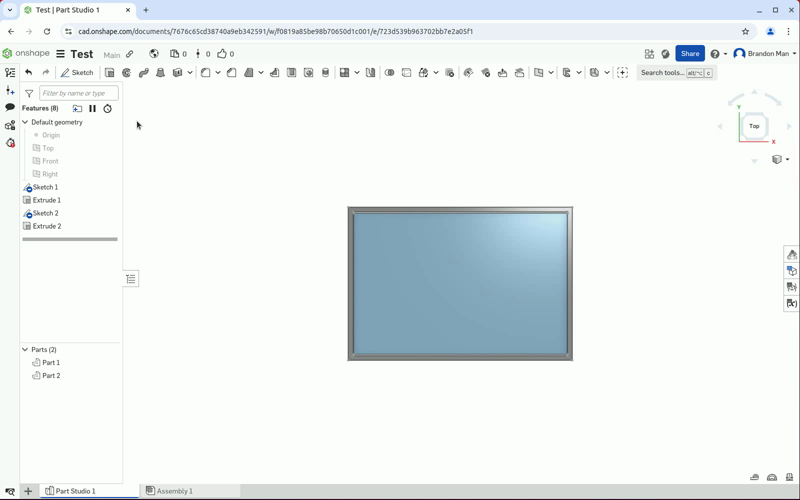
key(shift+7)
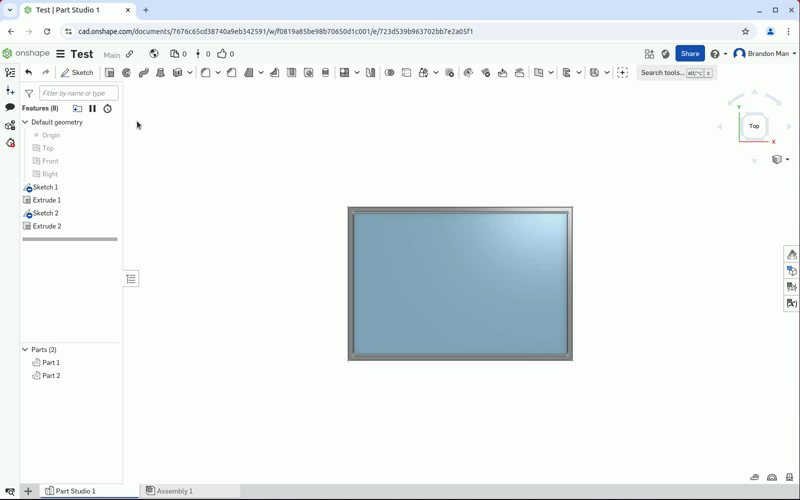
key(up, 3)
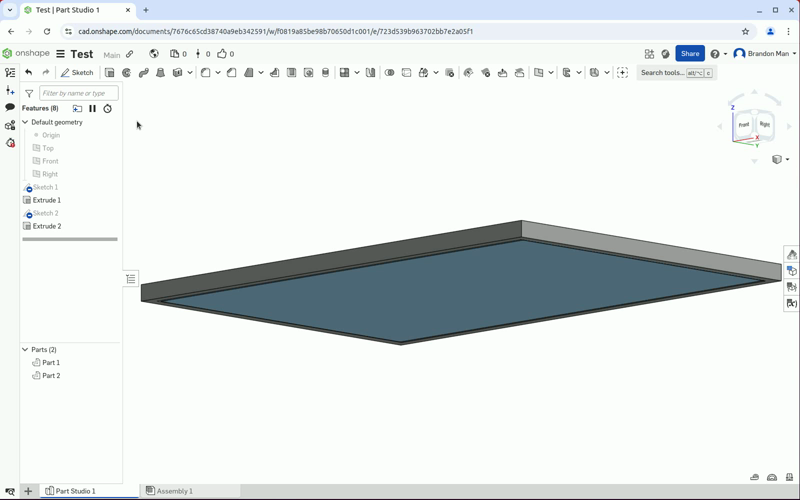
key(left, 3)
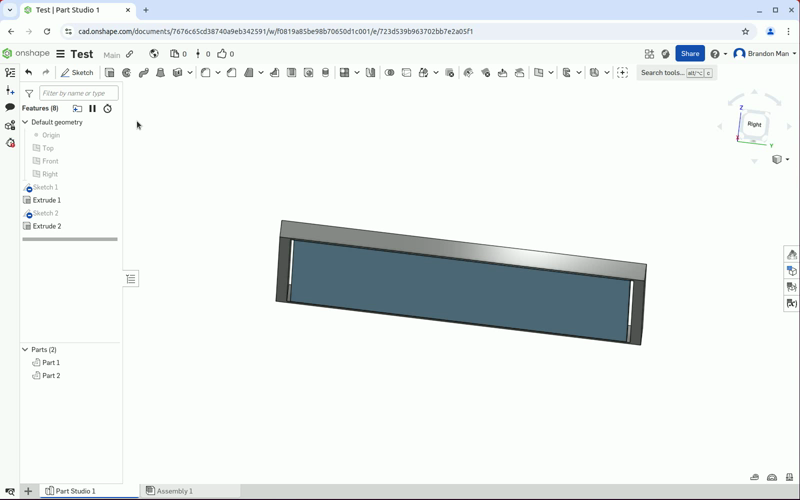
key(right, 3)
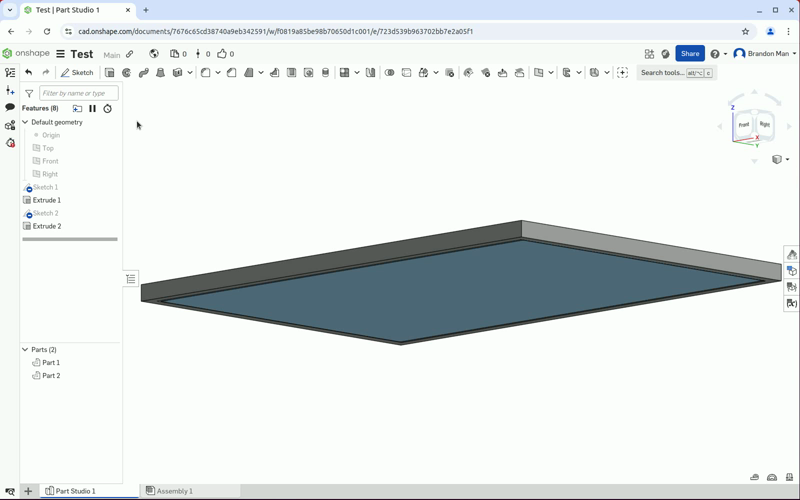
key(down, 3)
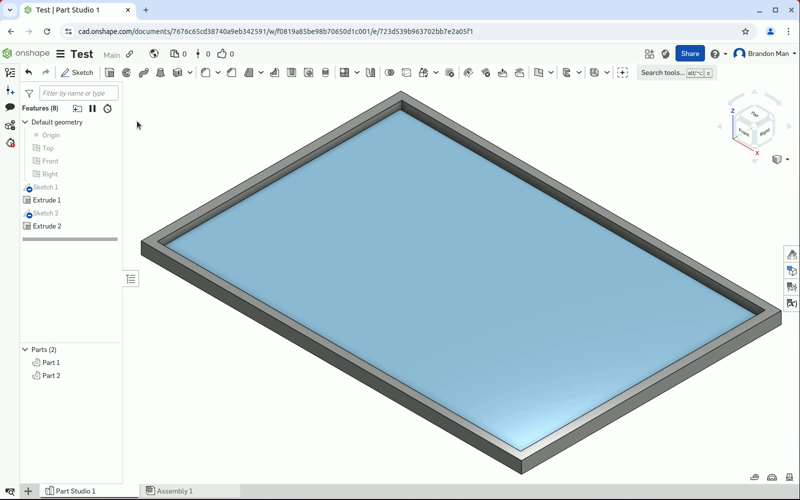
mouse_move(73, 189)
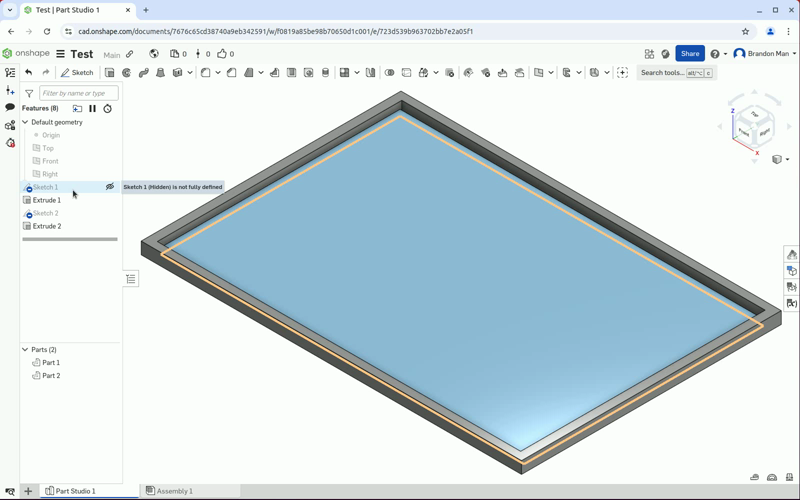
click(73, 189)